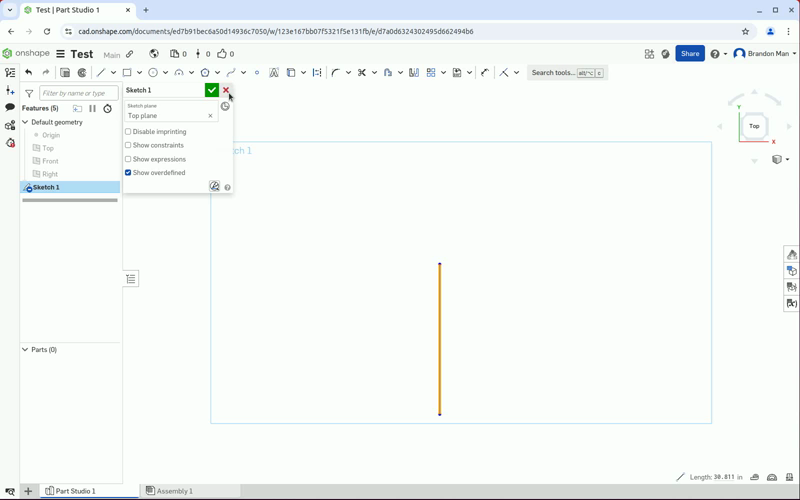
key(shift+h)
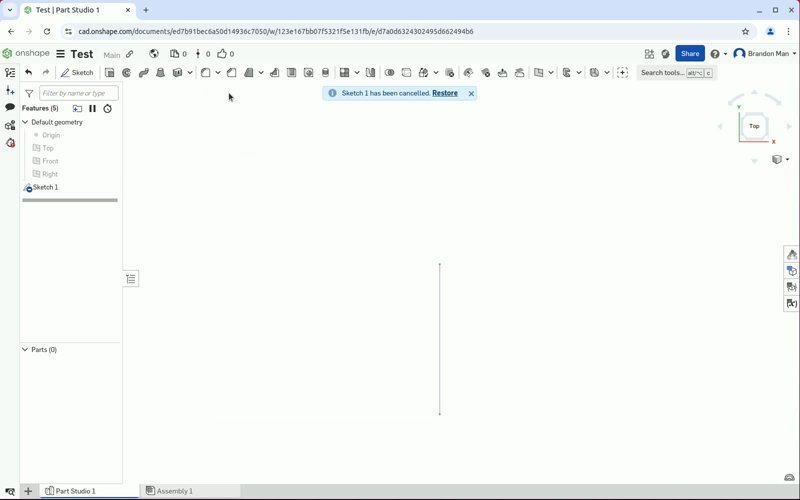
key(shift+s)
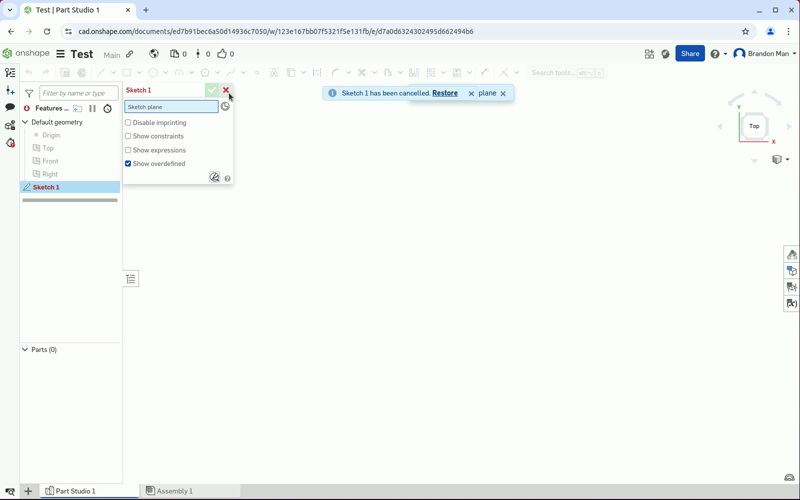
mouse_move(73, 150)
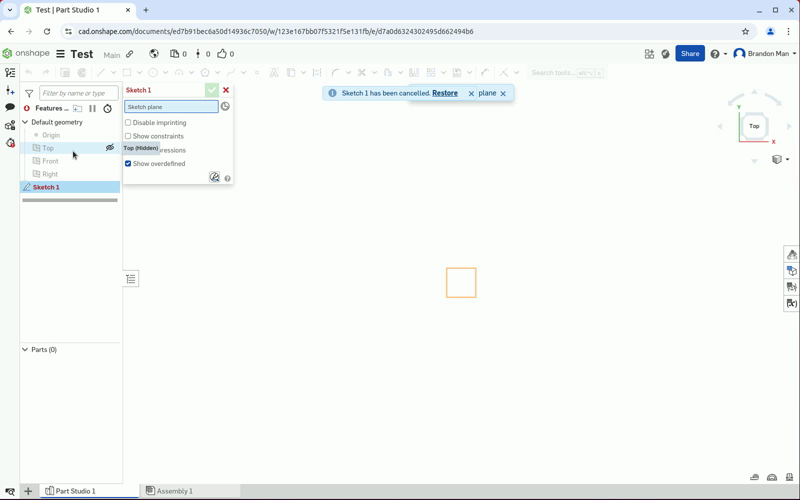
click(73, 150)
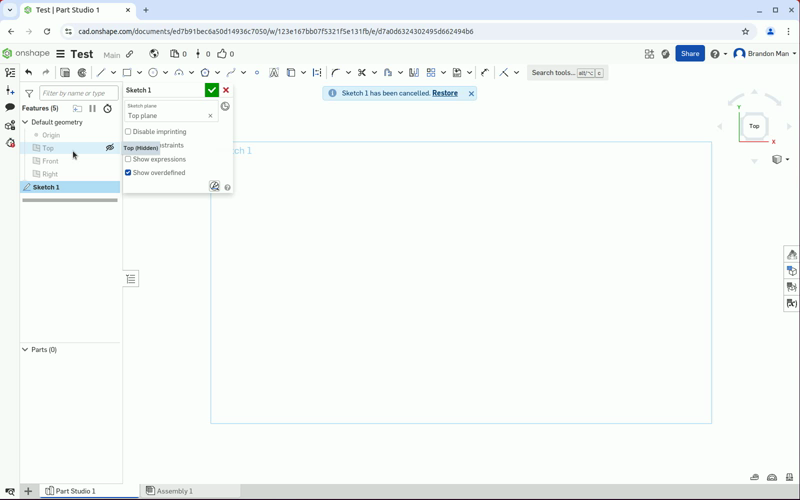
mouse_move(73, 352)
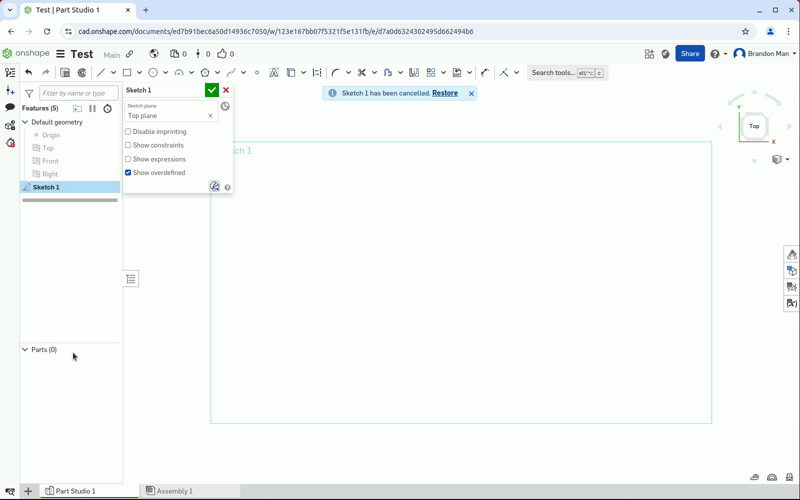
key(y)
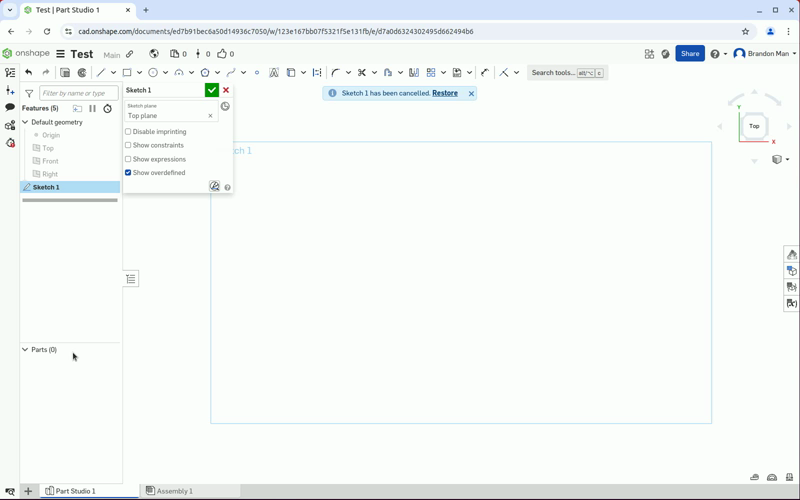
key(c)
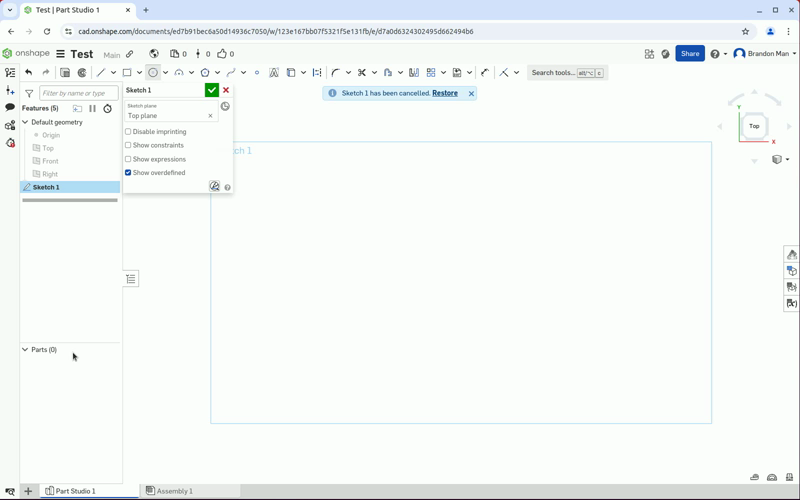
key_down(shift)
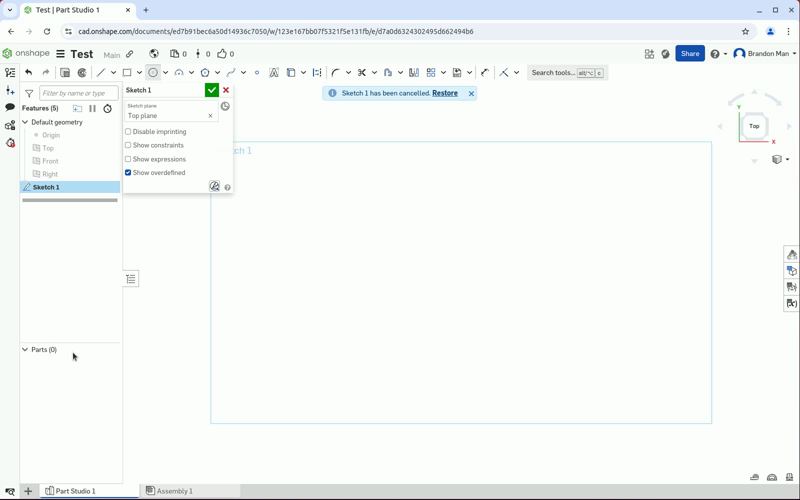
mouse_move(461, 282)
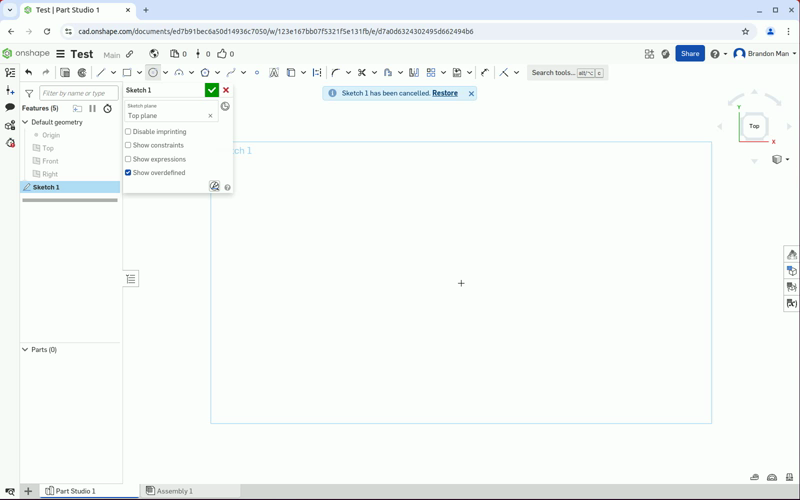
click(461, 282)
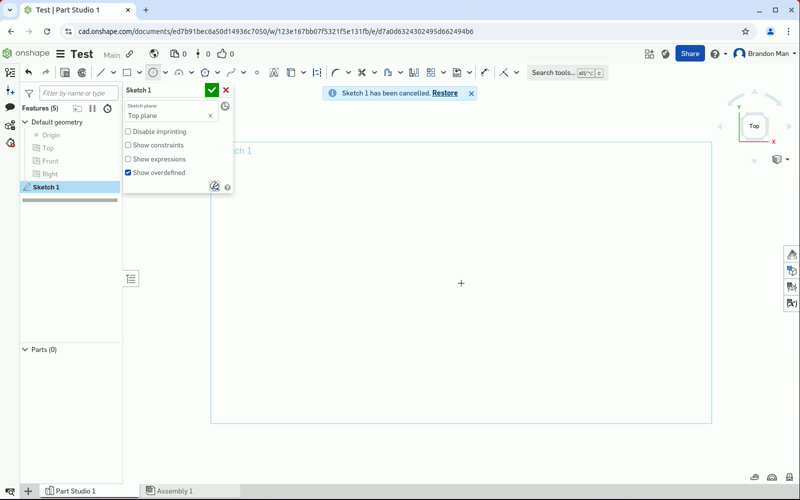
key_up(shift)
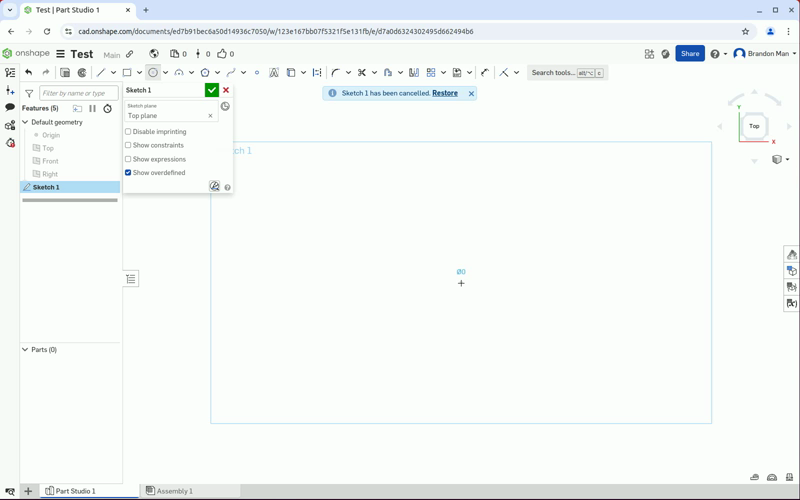
mouse_move(484, 282)
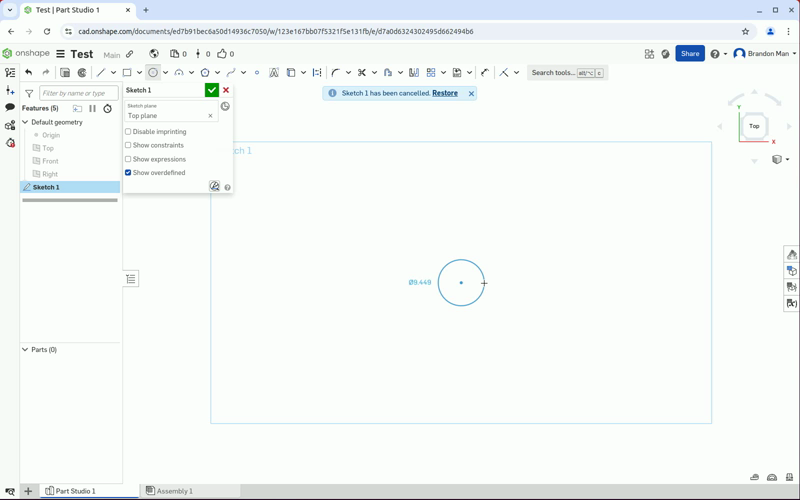
click(484, 282)
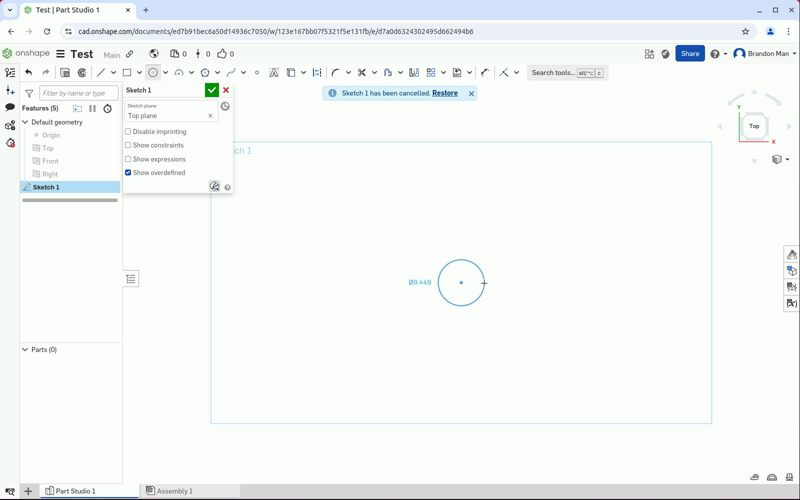
key(esc)
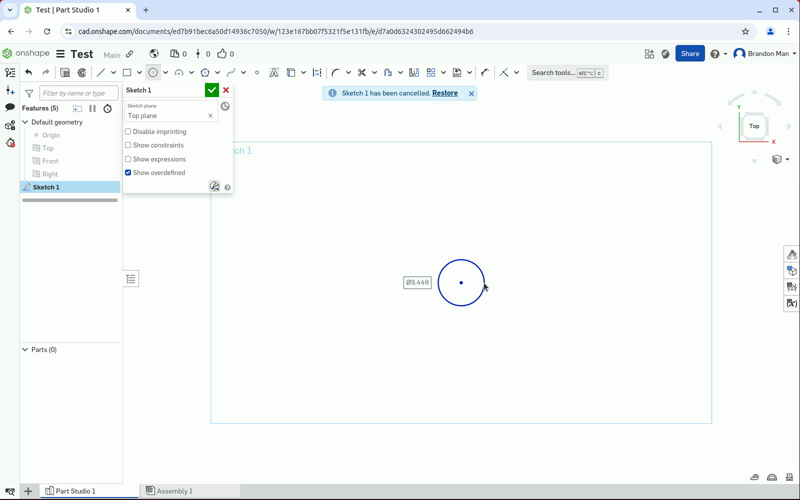
key(c)
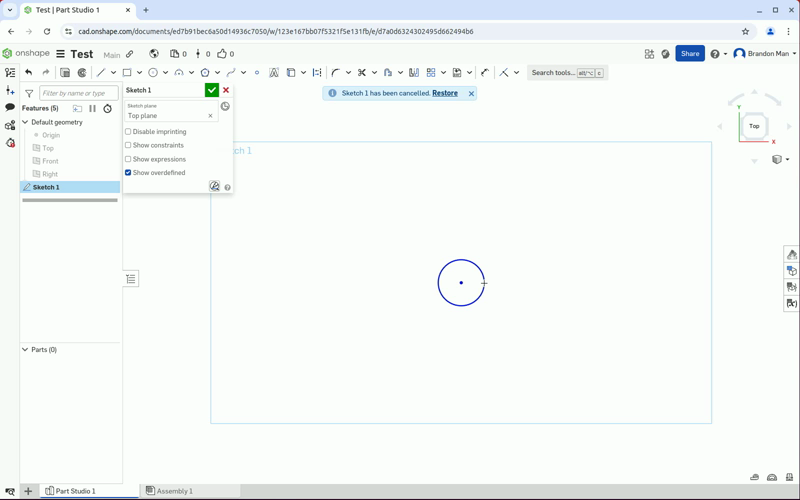
key_down(shift)
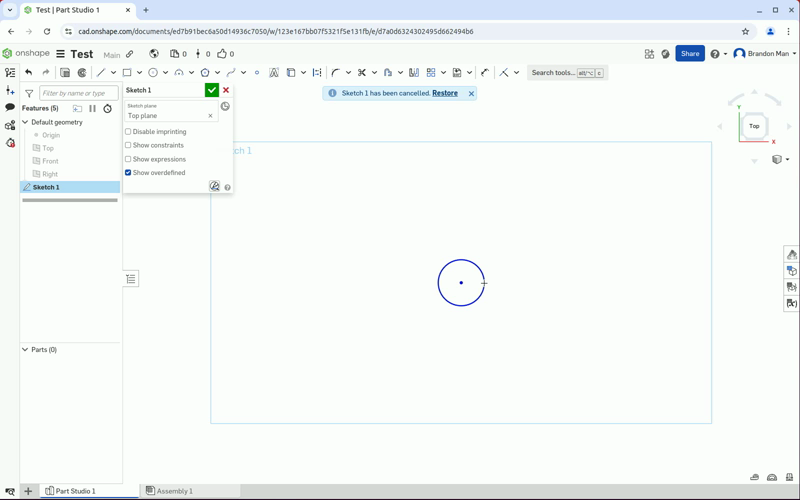
mouse_move(461, 282)
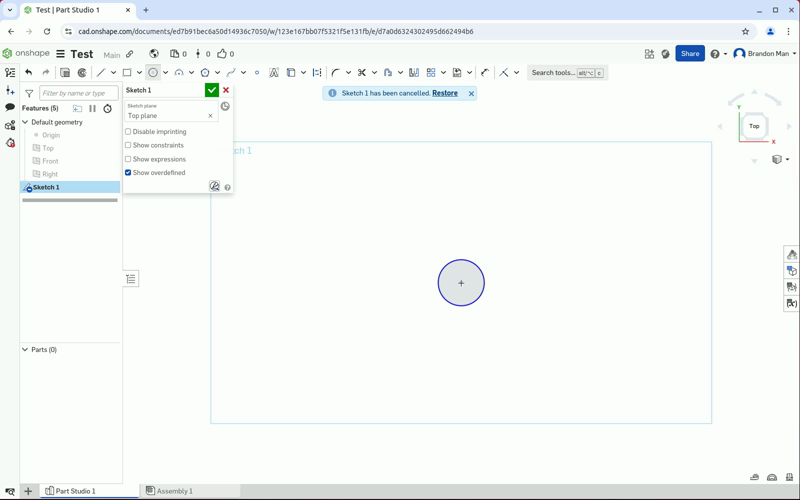
click(461, 282)
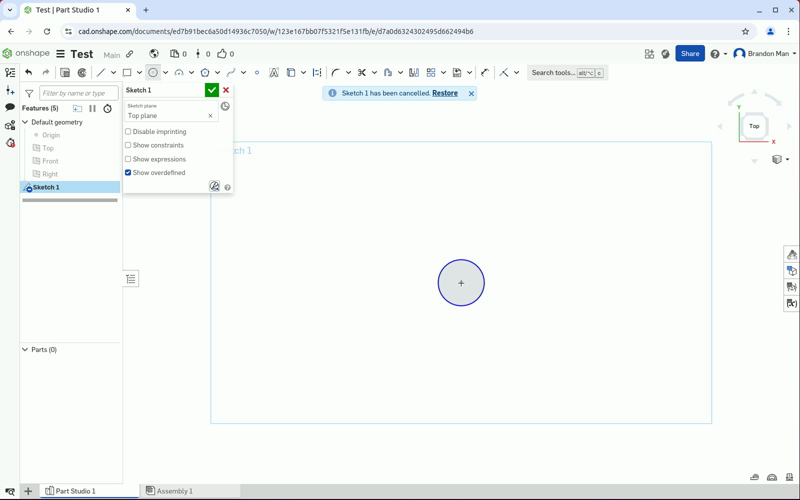
key_up(shift)
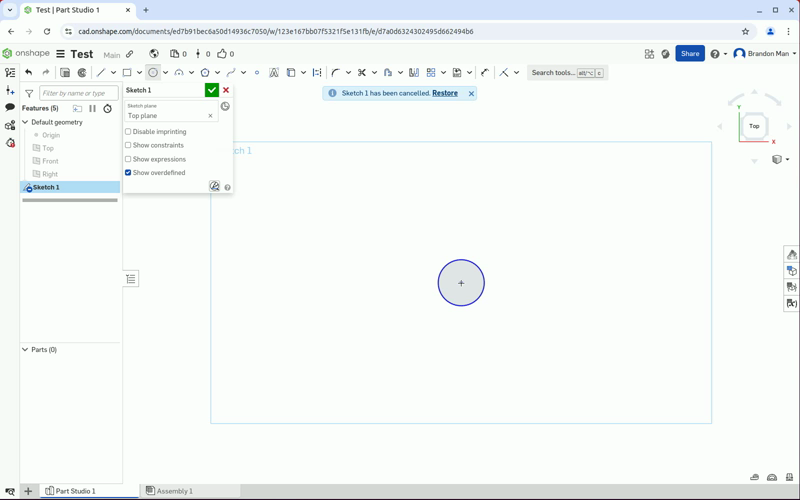
mouse_move(482, 282)
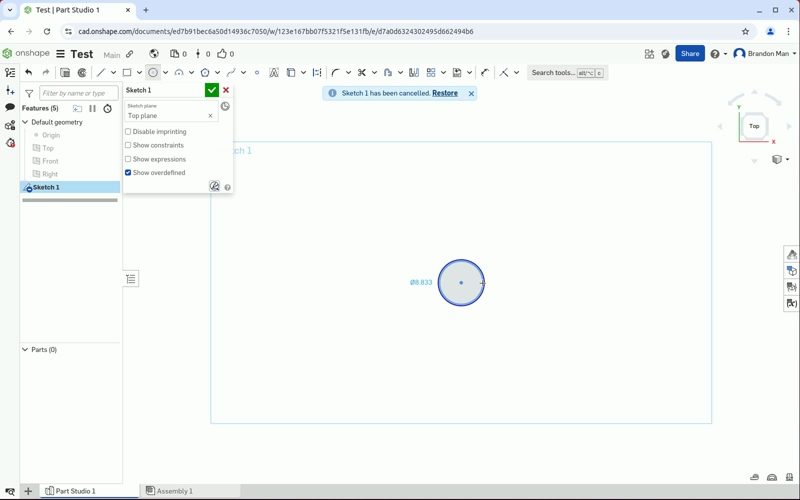
scroll(6)
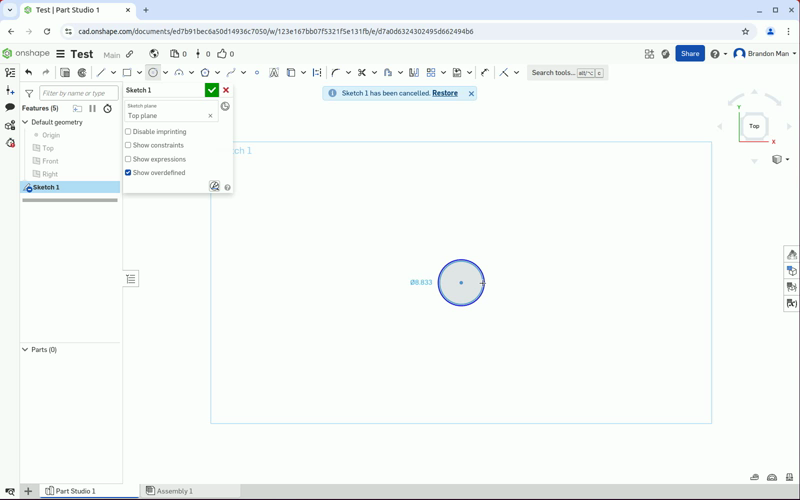
scroll(6)
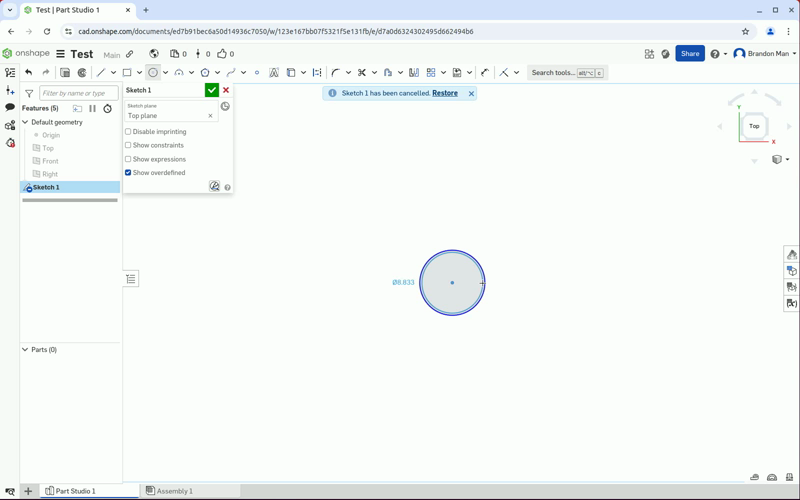
scroll(6)
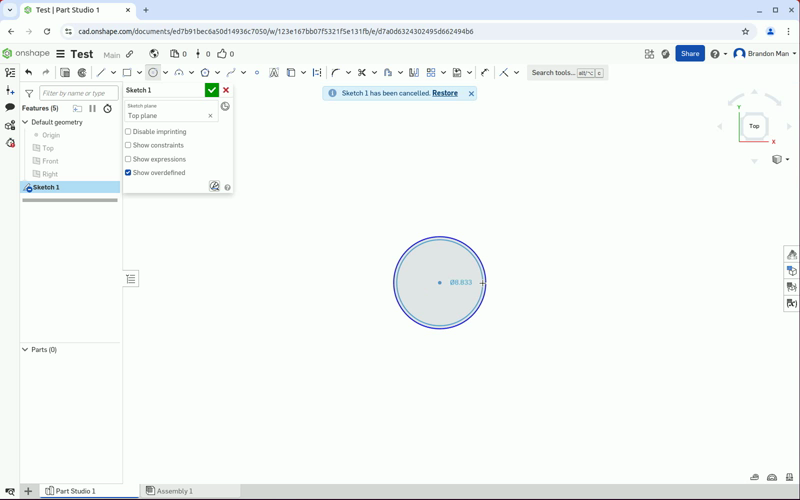
scroll(6)
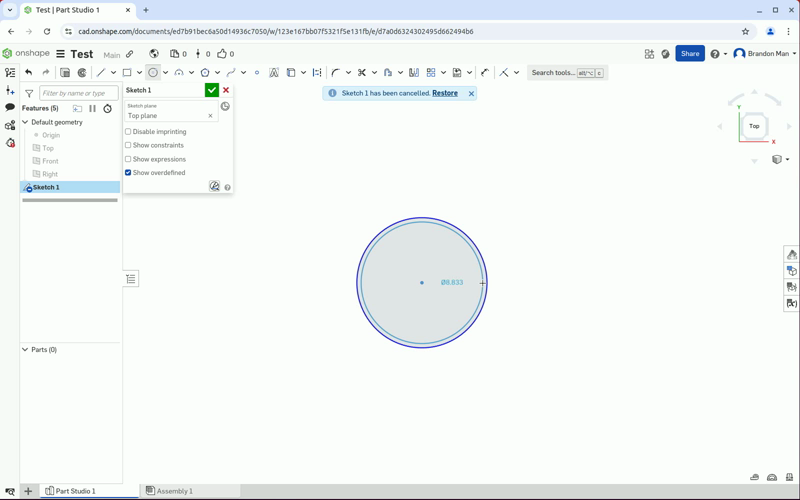
scroll(6)
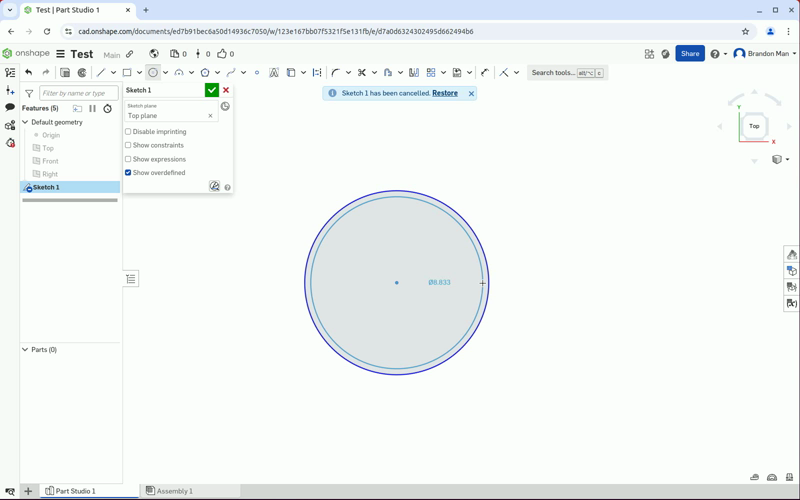
scroll(6)
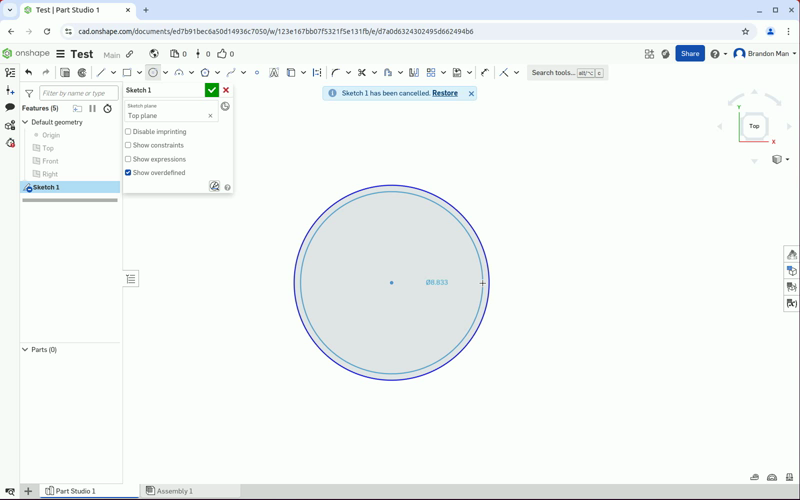
scroll(6)
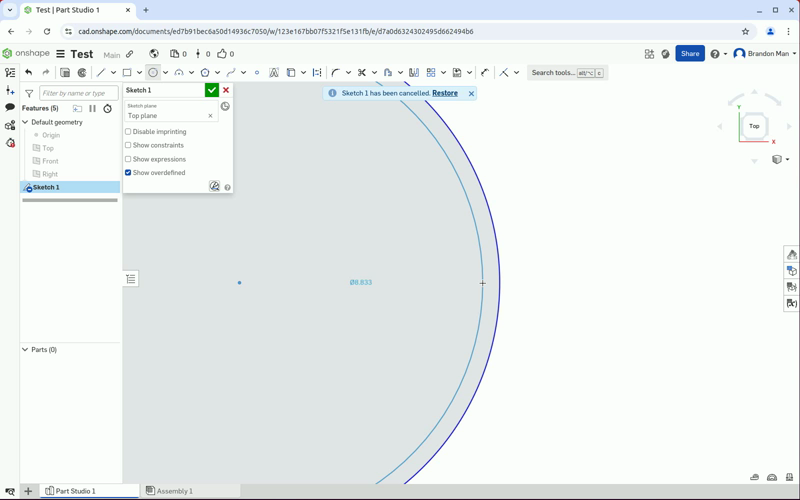
click(482, 282)
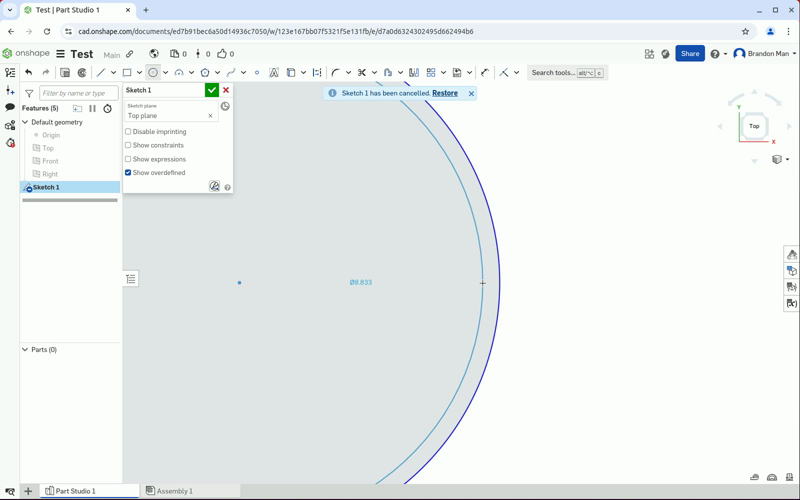
scroll(-6)
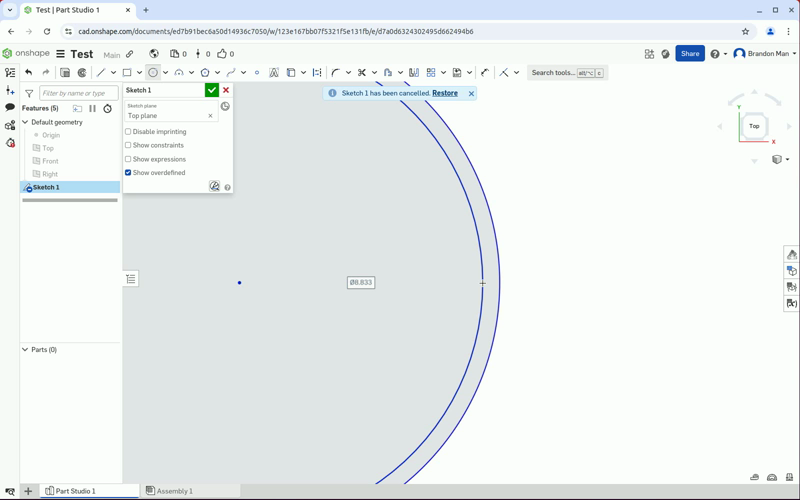
scroll(-6)
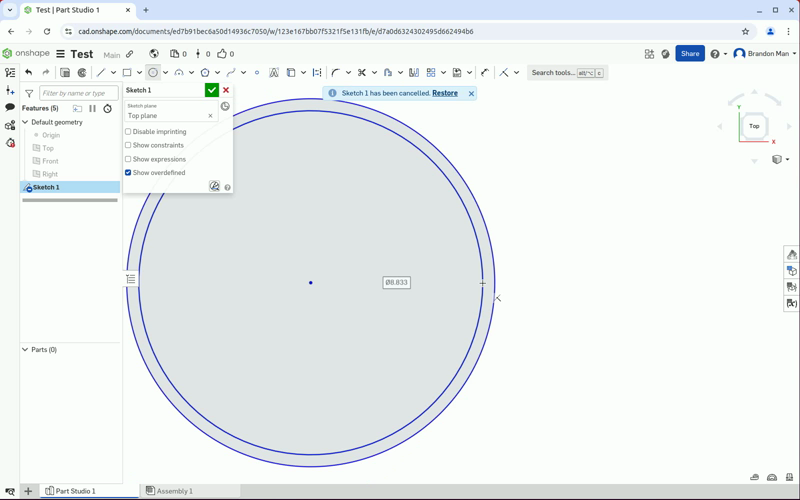
scroll(-6)
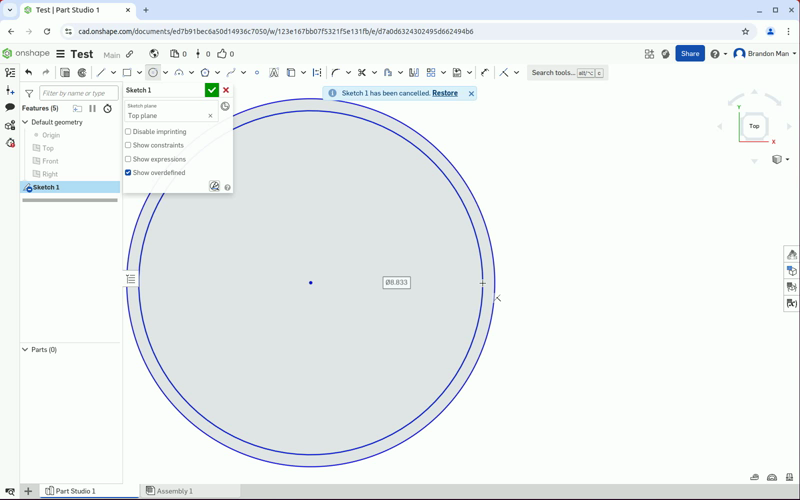
scroll(-6)
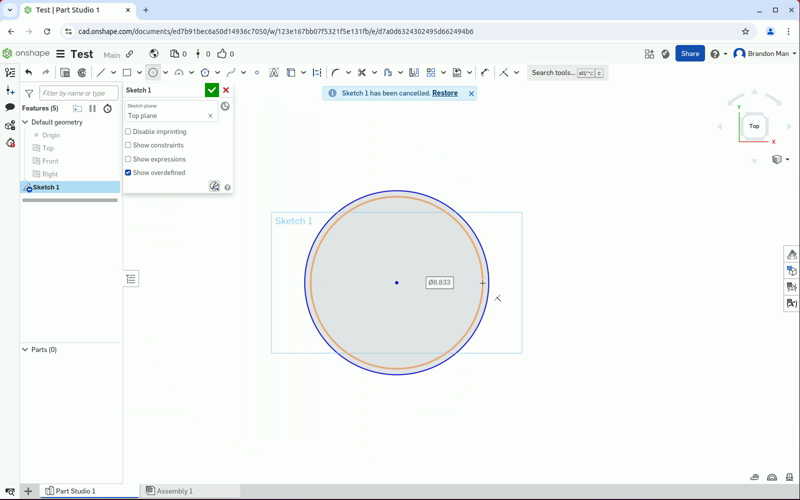
scroll(-6)
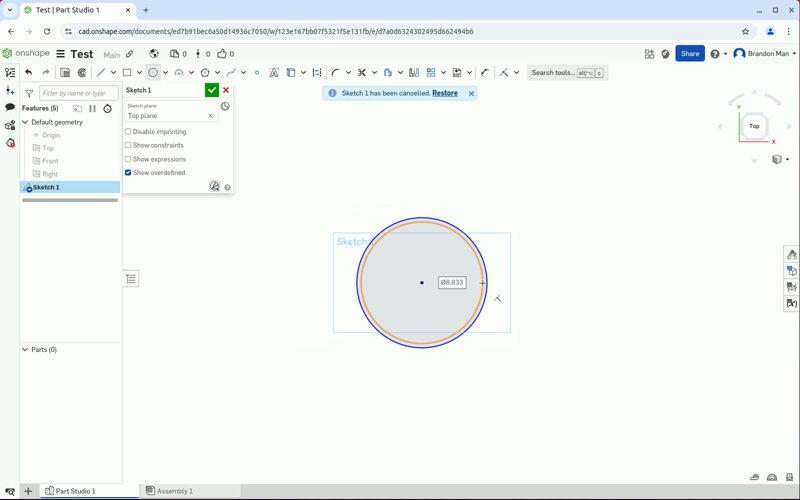
scroll(-6)
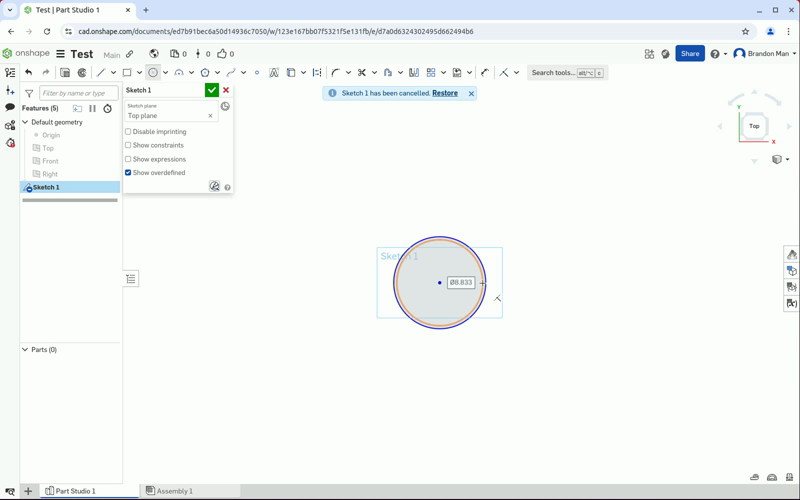
scroll(-6)
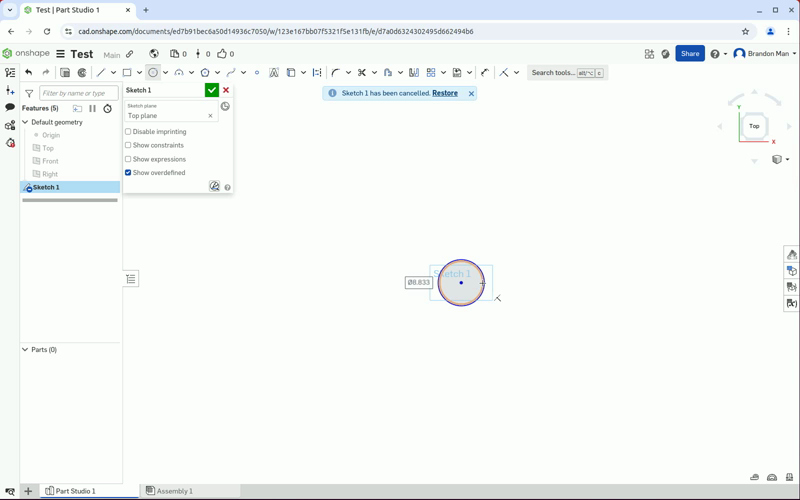
key(esc)
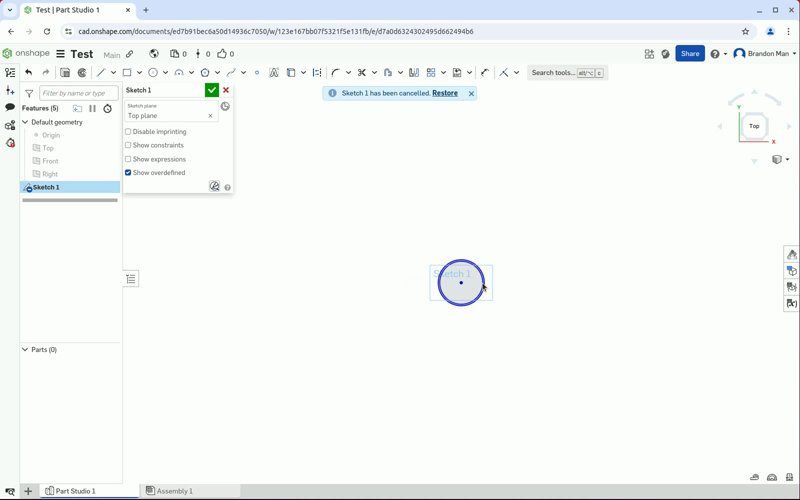
mouse_move(441, 290)
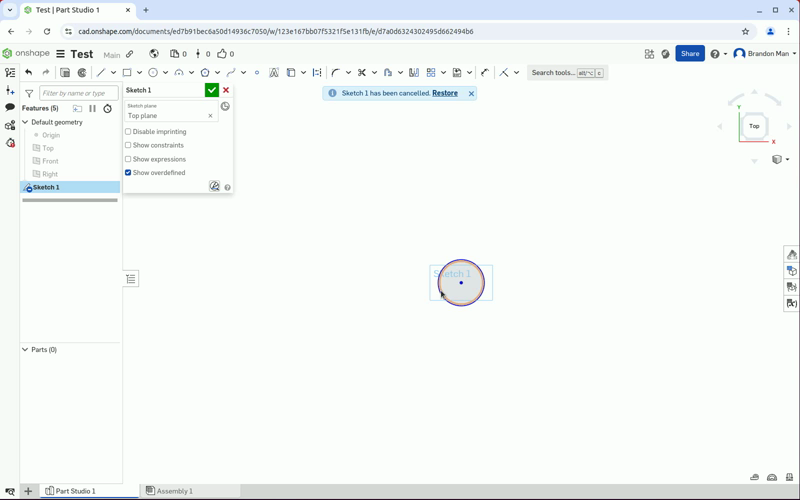
scroll(6)
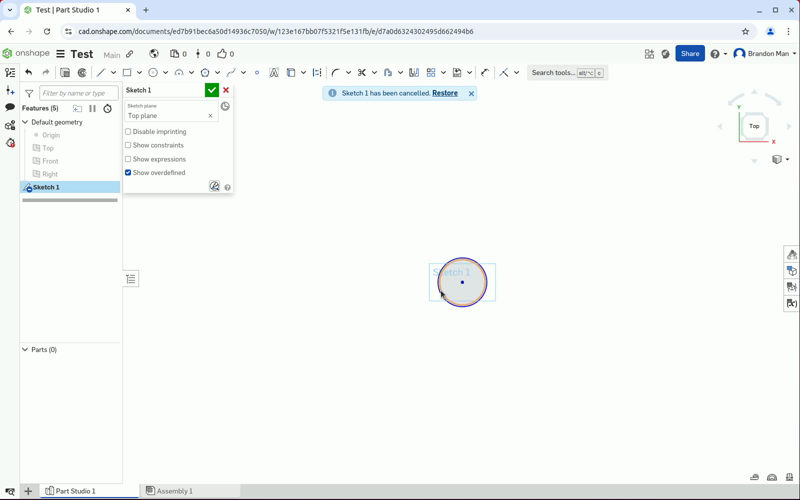
scroll(6)
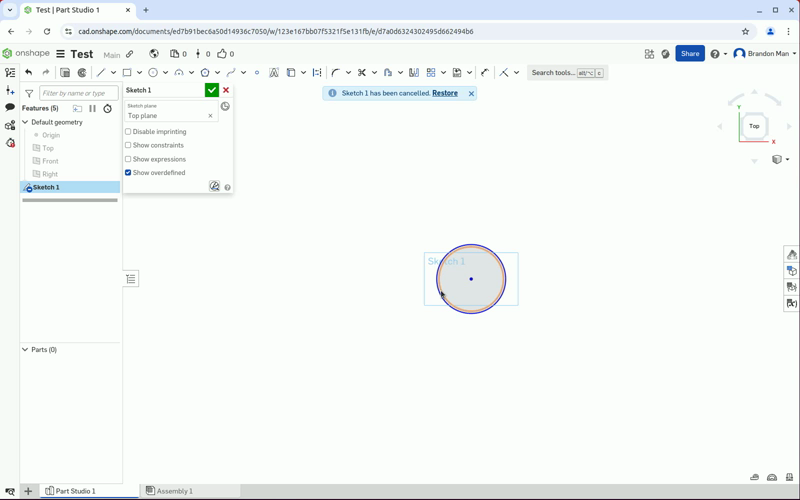
scroll(6)
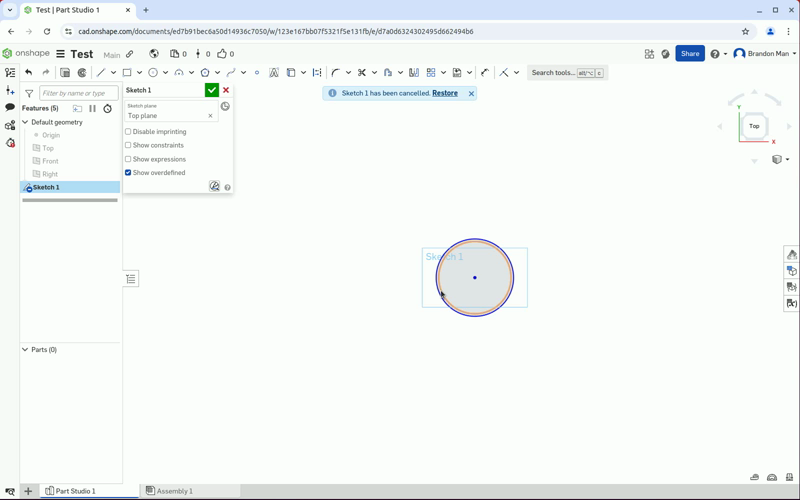
scroll(6)
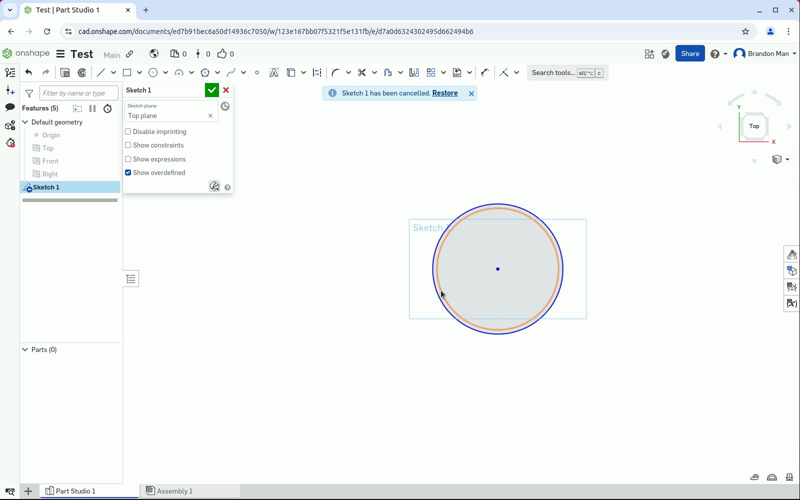
scroll(6)
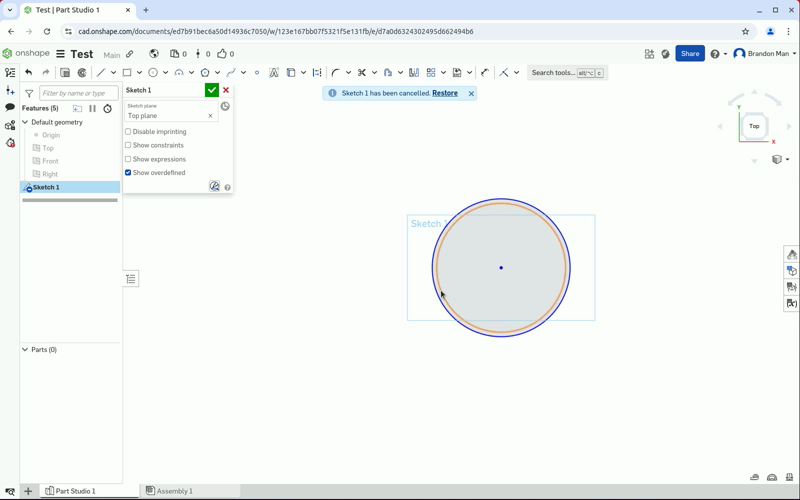
scroll(6)
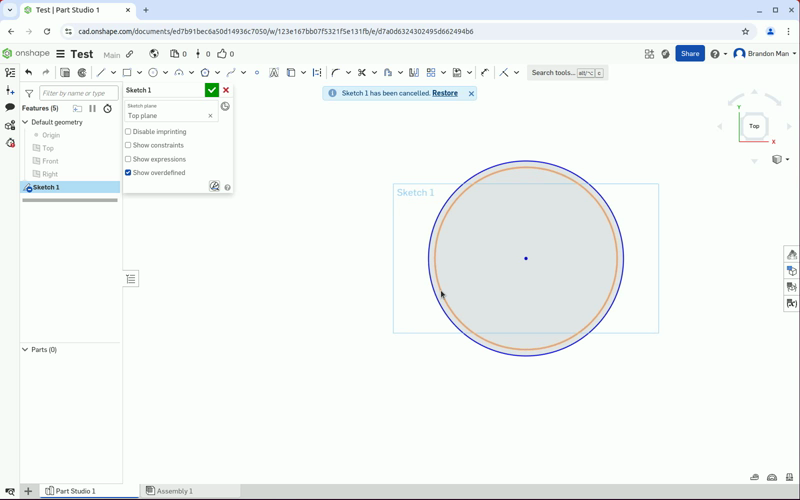
scroll(6)
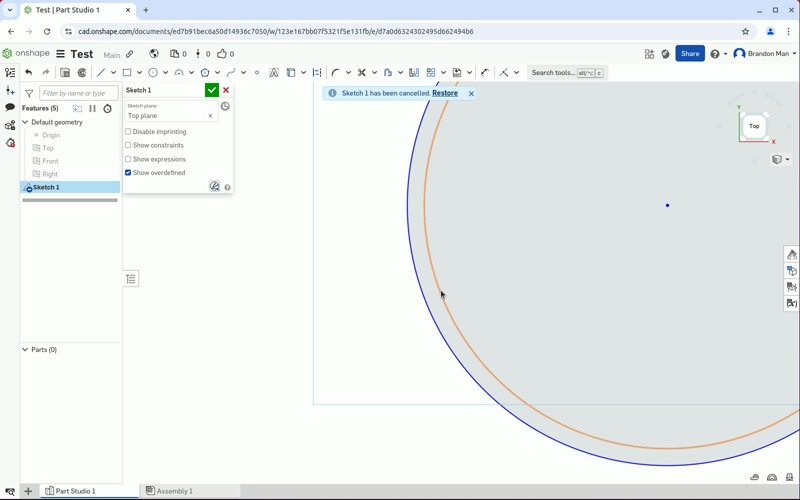
click(441, 290)
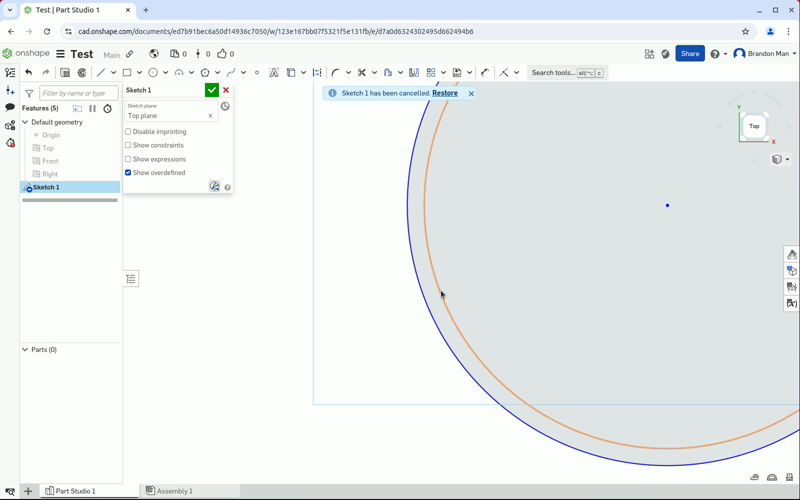
scroll(-6)
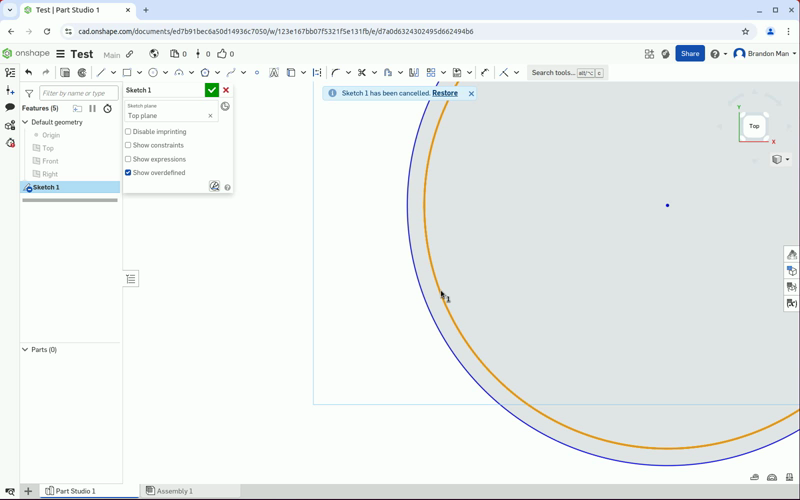
scroll(-6)
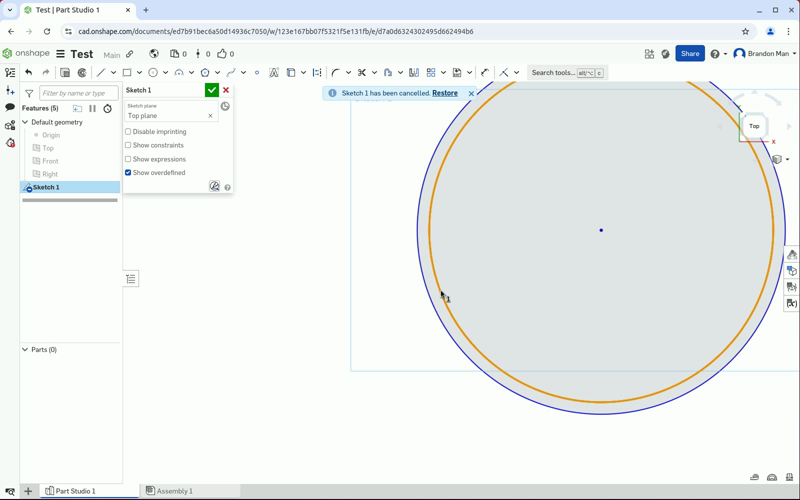
scroll(-6)
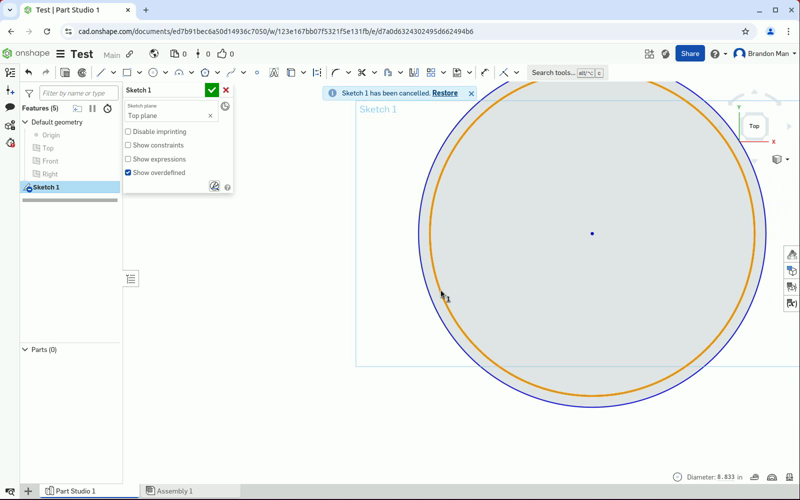
scroll(-6)
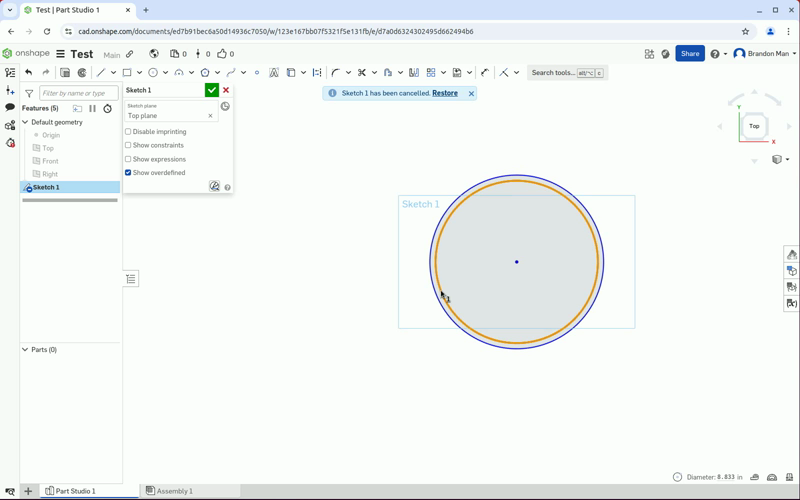
scroll(-6)
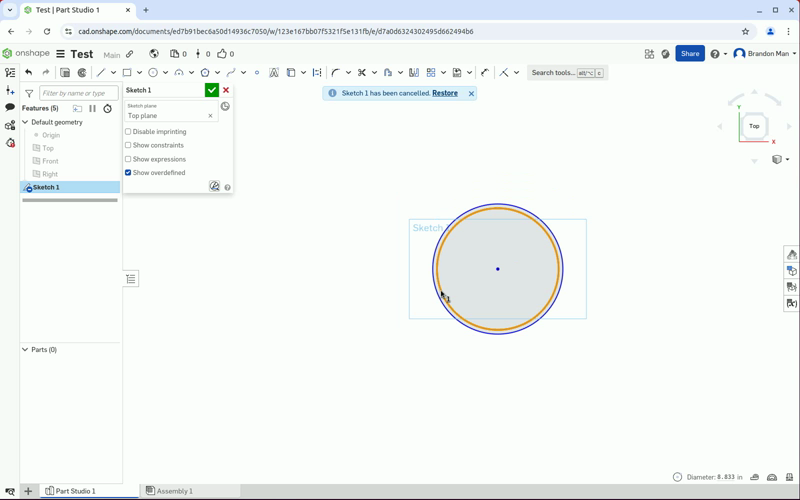
scroll(-6)
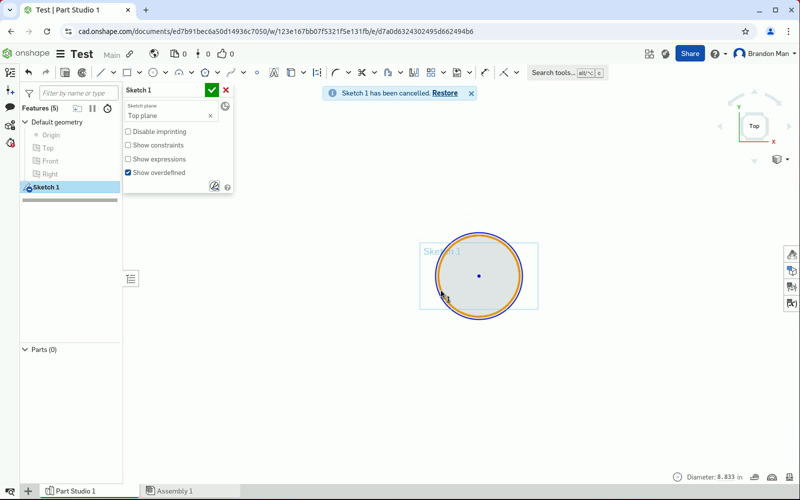
scroll(-6)
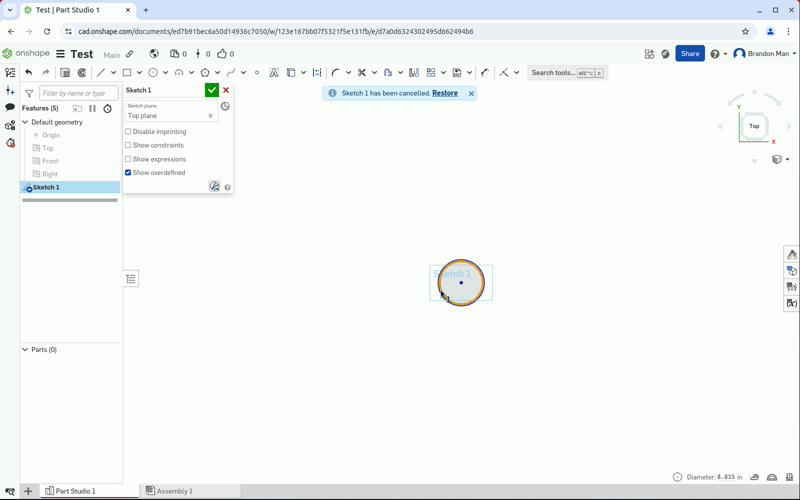
mouse_move(73, 352)
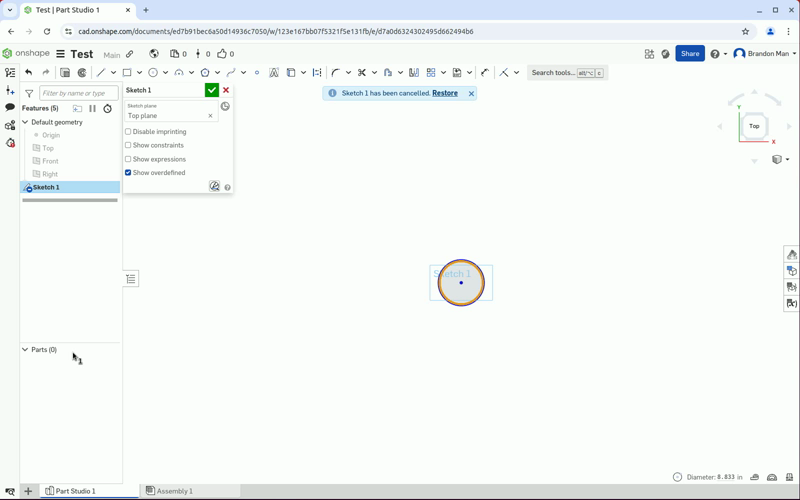
key(shift+y)
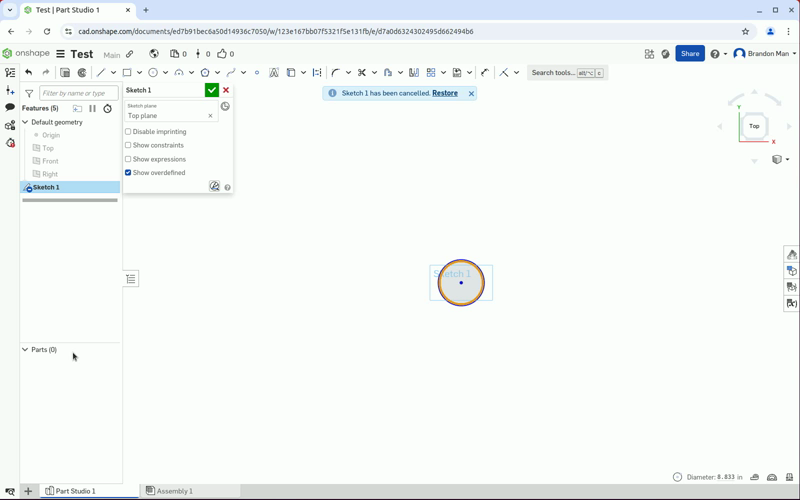
key(shift+e)
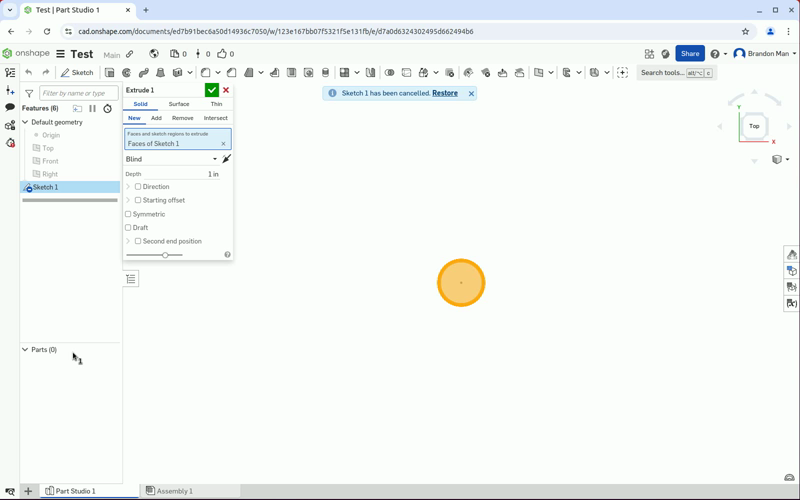
mouse_move(143, 106)
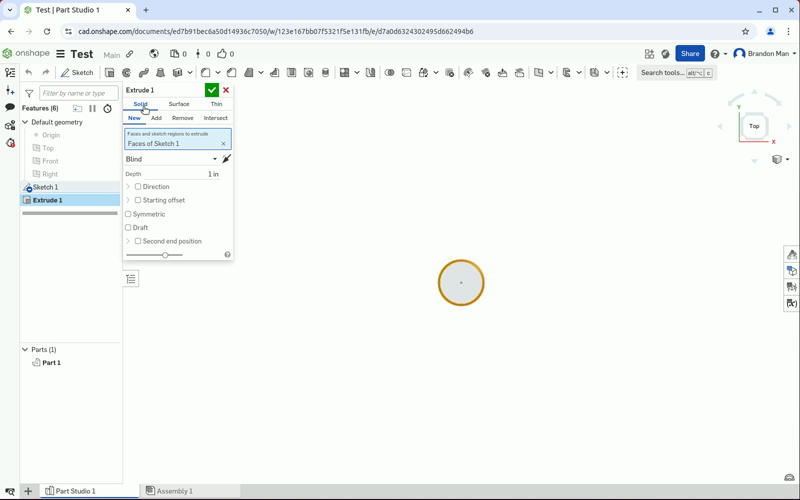
click(143, 106)
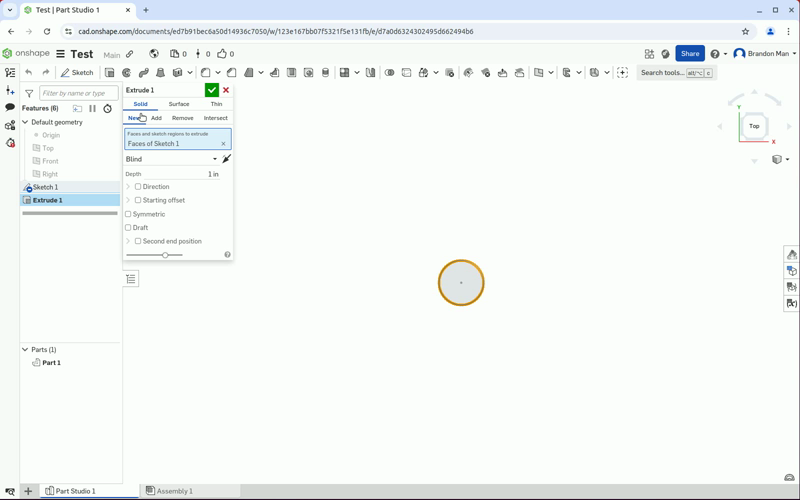
mouse_move(137, 120)
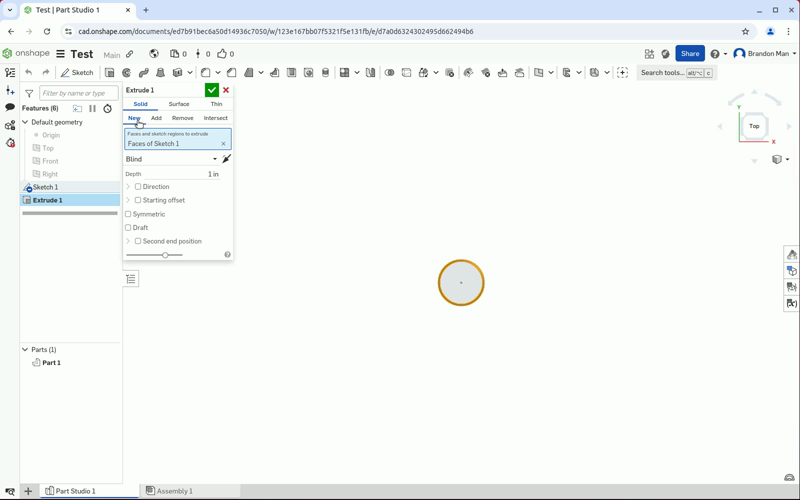
click(137, 120)
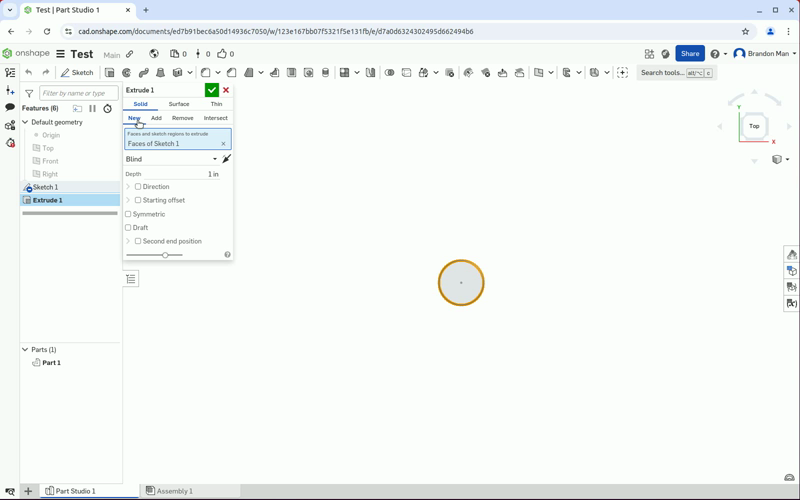
key(tab, 4)
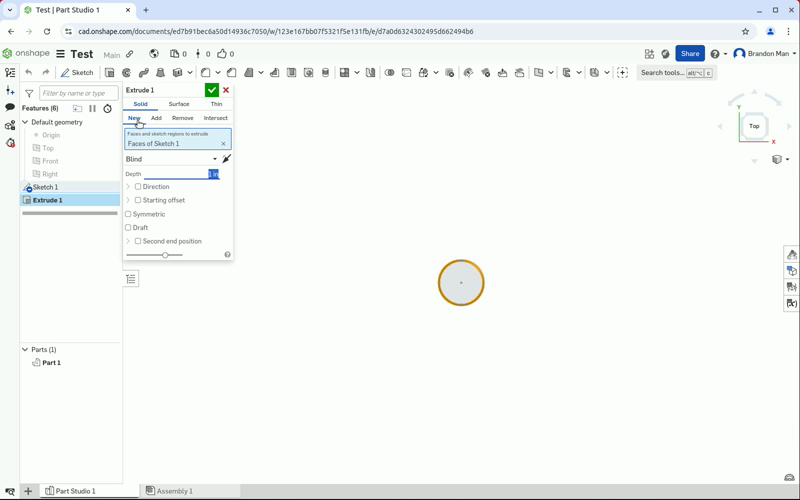
text(23.108)
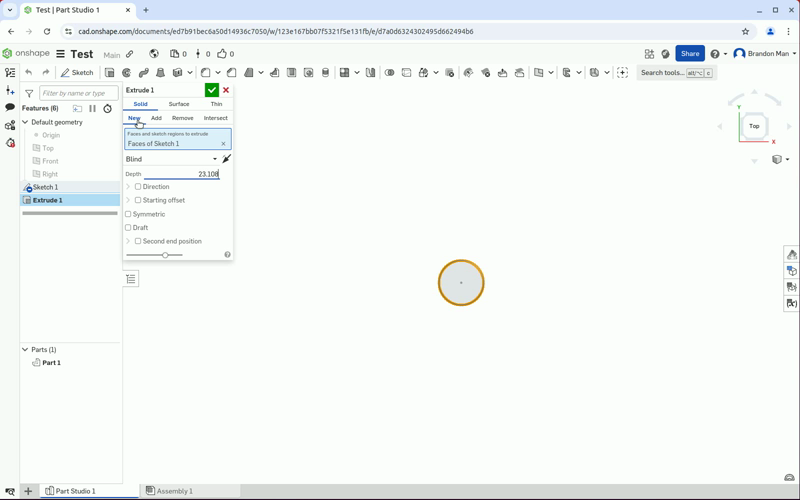
key(enter)
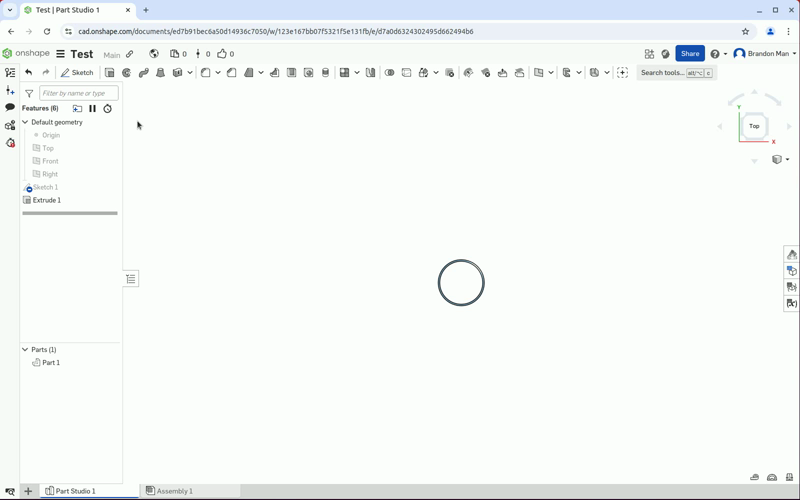
key(shift+h)
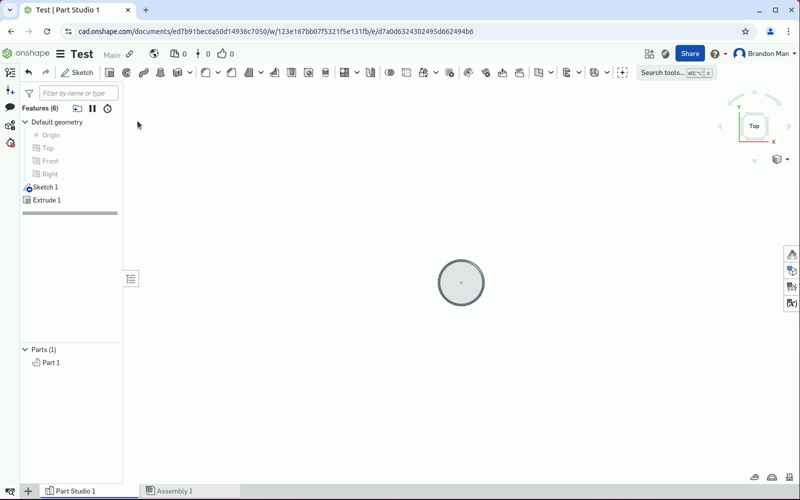
key(shift+h)
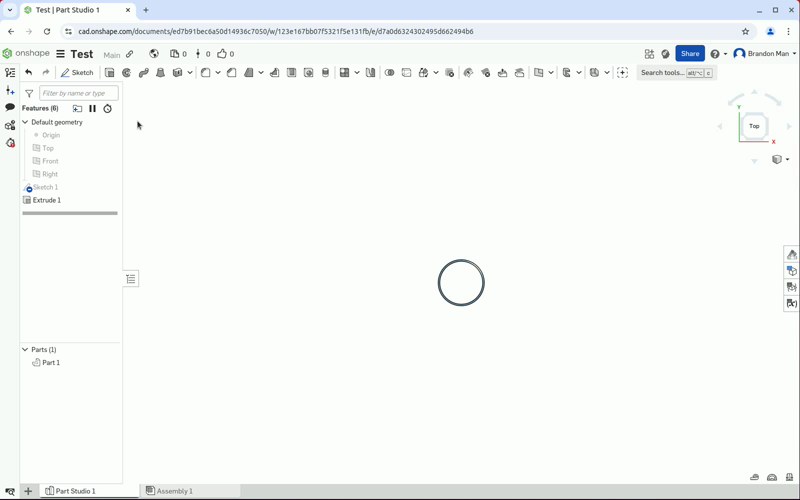
mouse_move(73, 189)
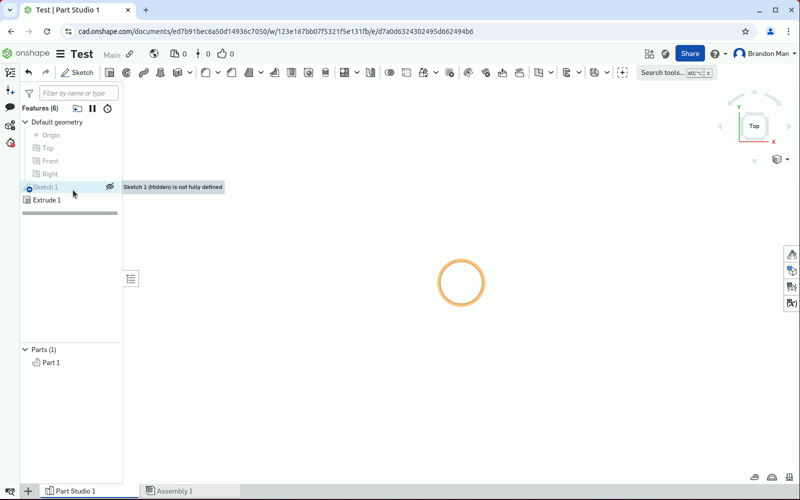
click(73, 189)
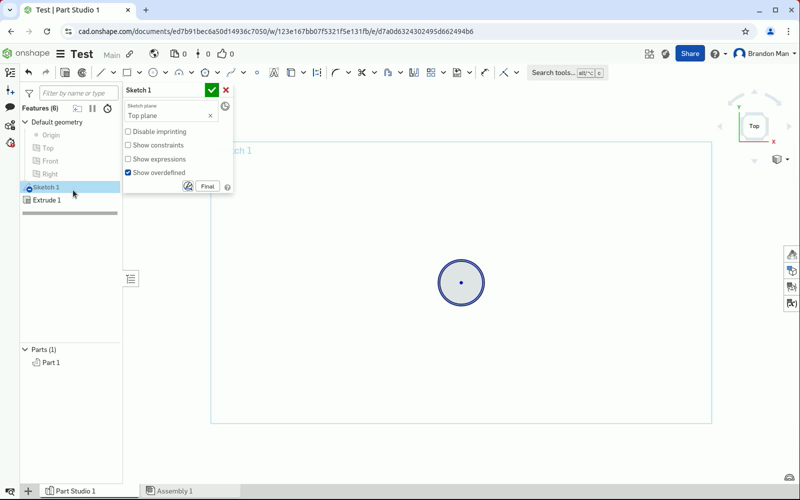
mouse_move(229, 92)
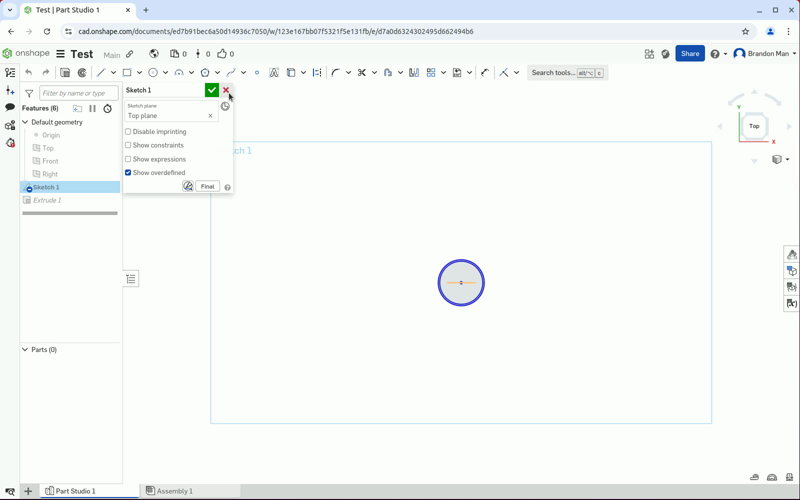
click(229, 92)
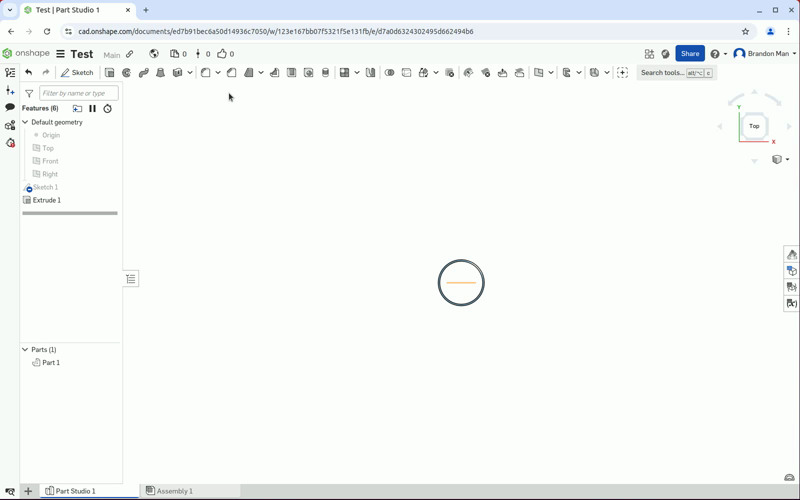
mouse_move(73, 352)
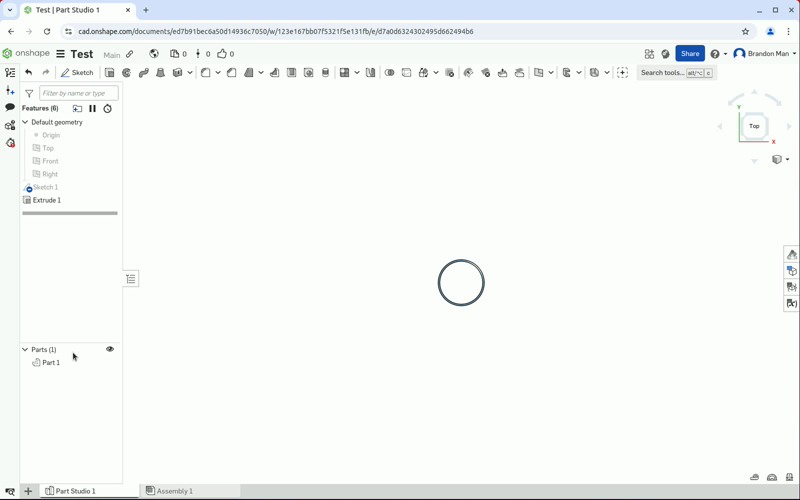
key(y)
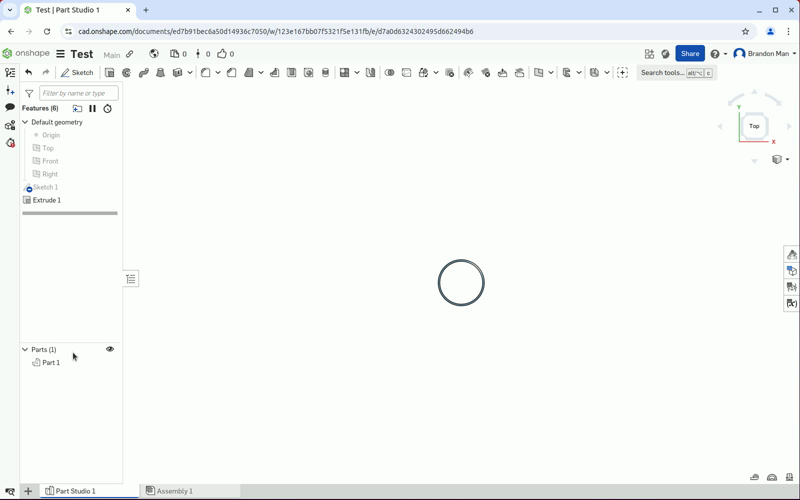
key(shift+p)
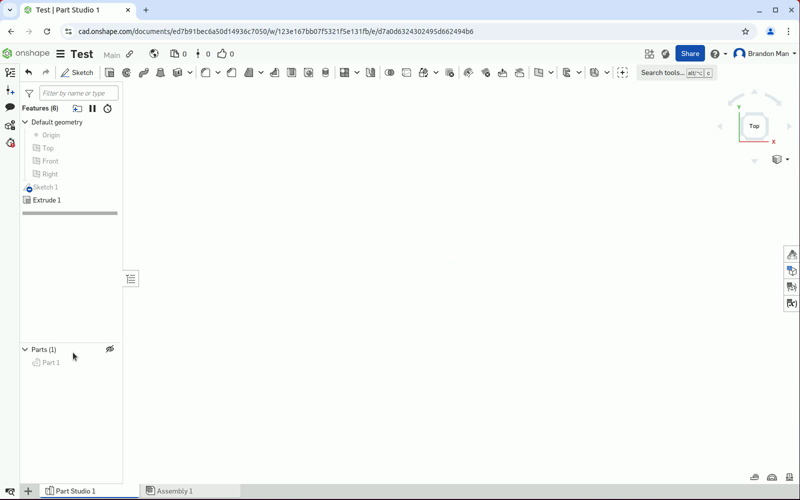
key(space)
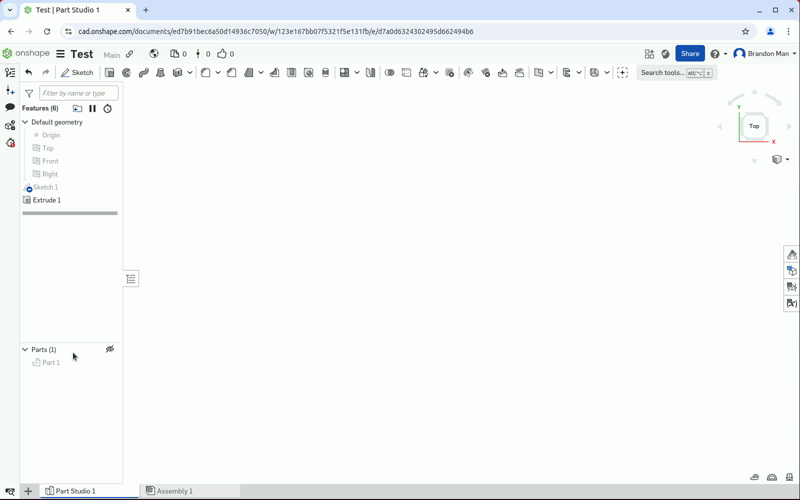
key_down(shift)
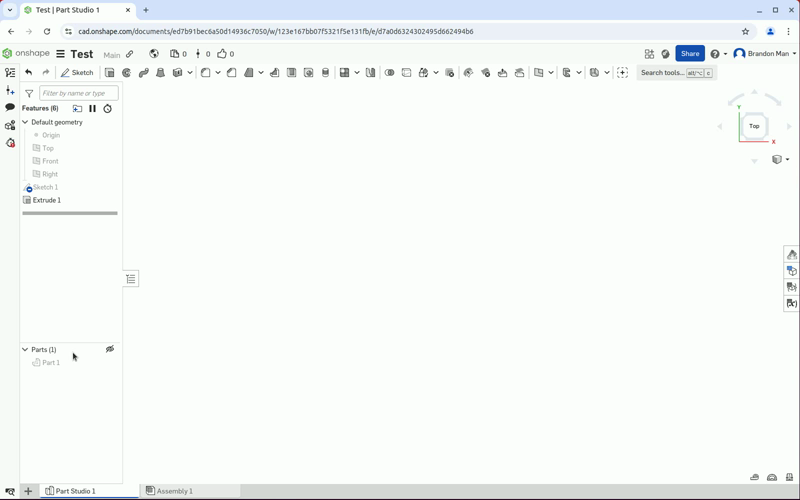
key(up)
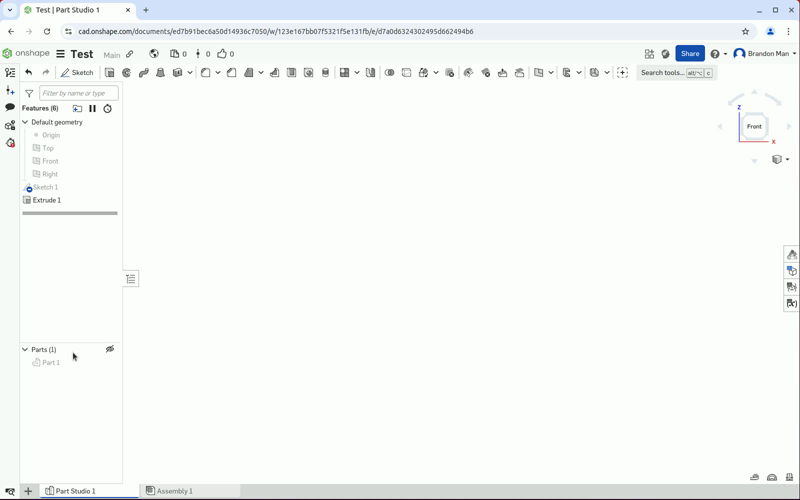
key_up(shift)
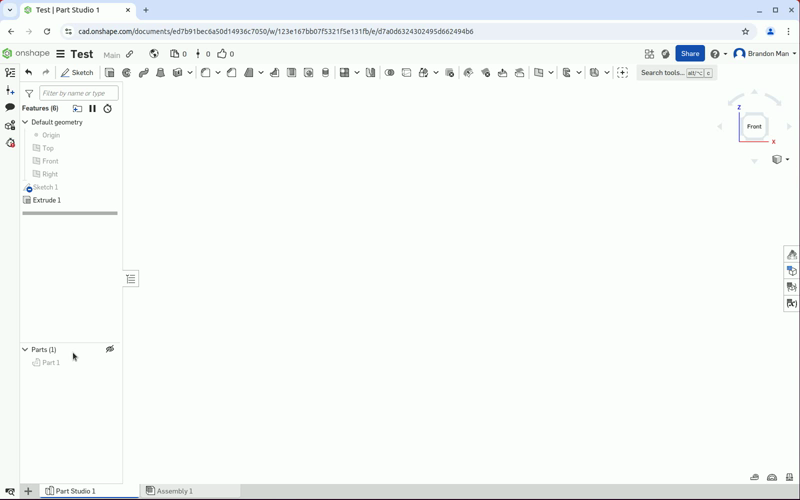
key(space)
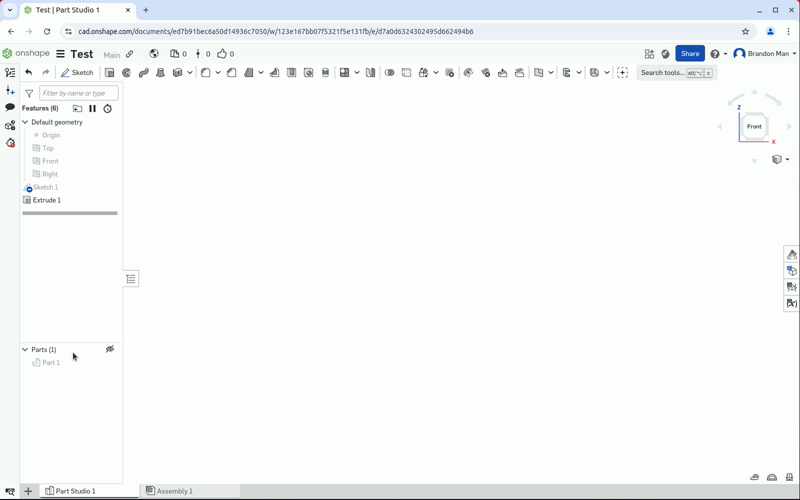
key_down(shift)
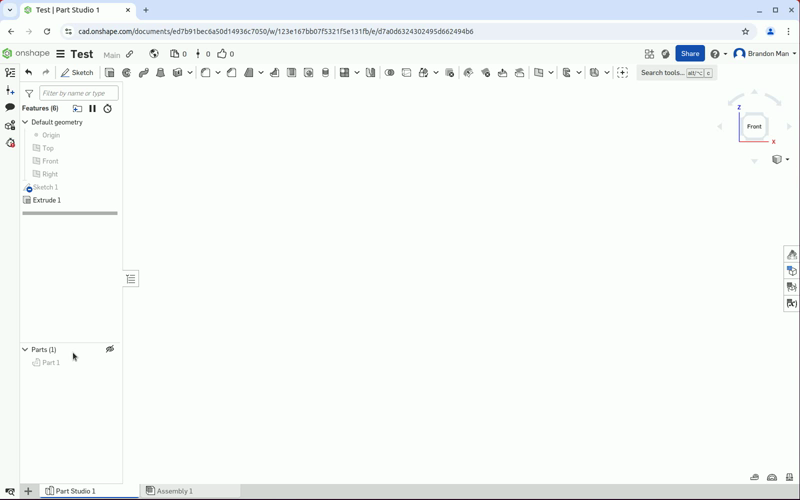
key(left)
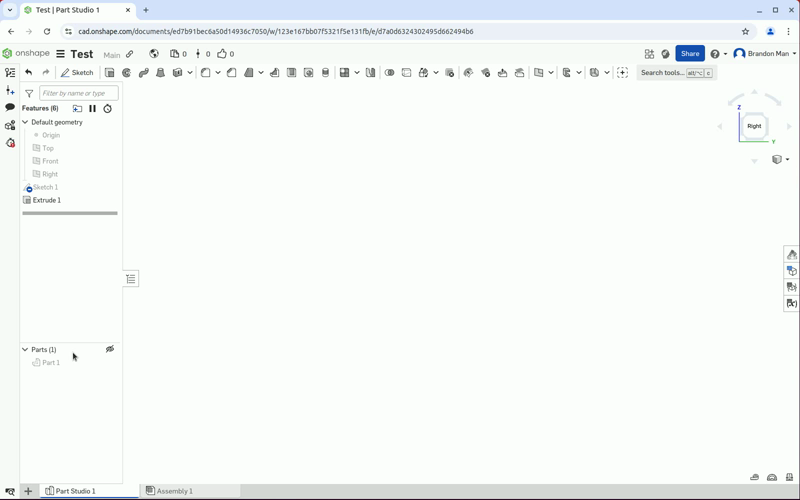
key_up(shift)
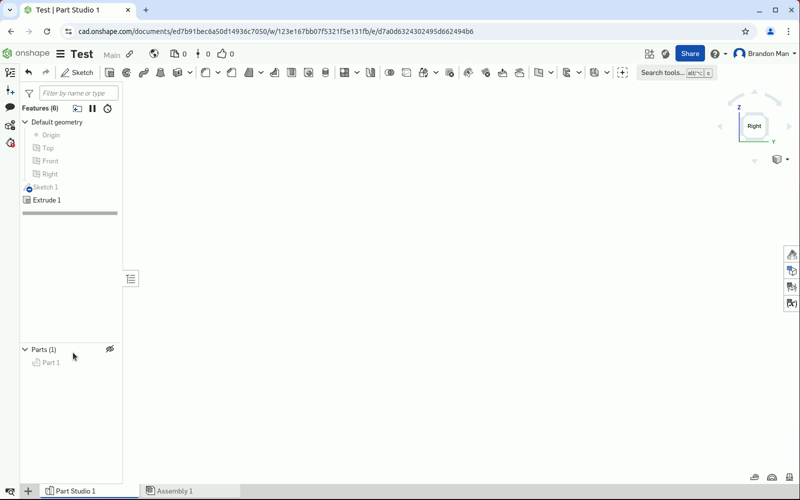
mouse_move(73, 352)
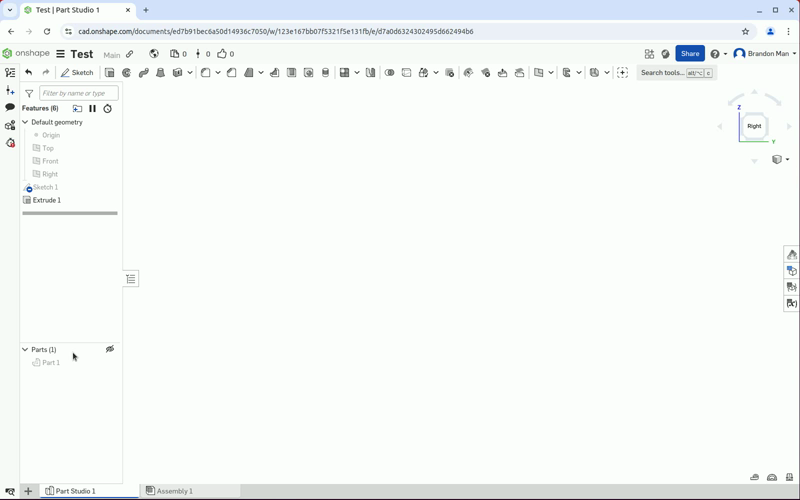
key(shift+y)
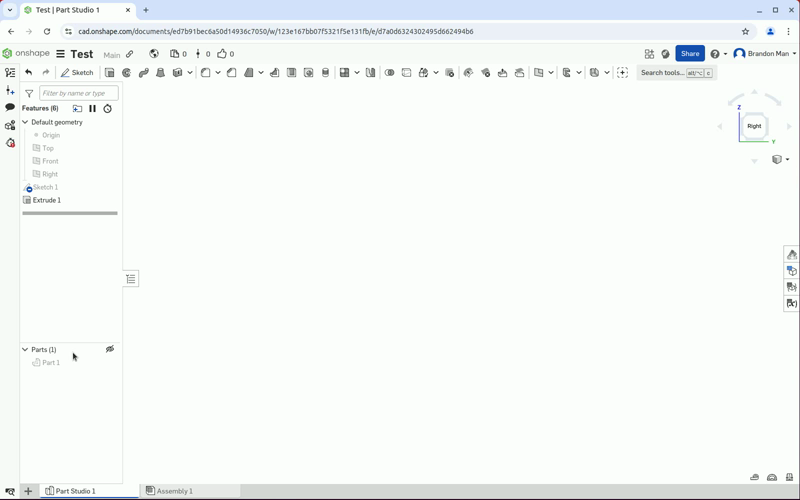
key(shift+s)
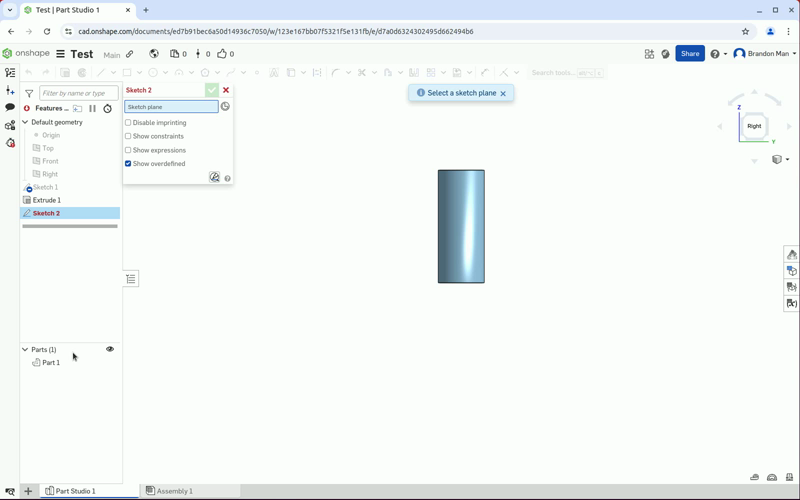
mouse_move(73, 176)
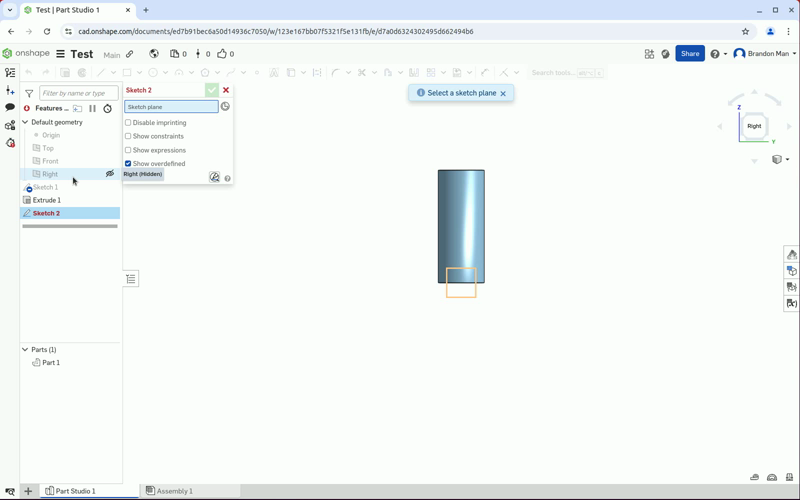
click(73, 176)
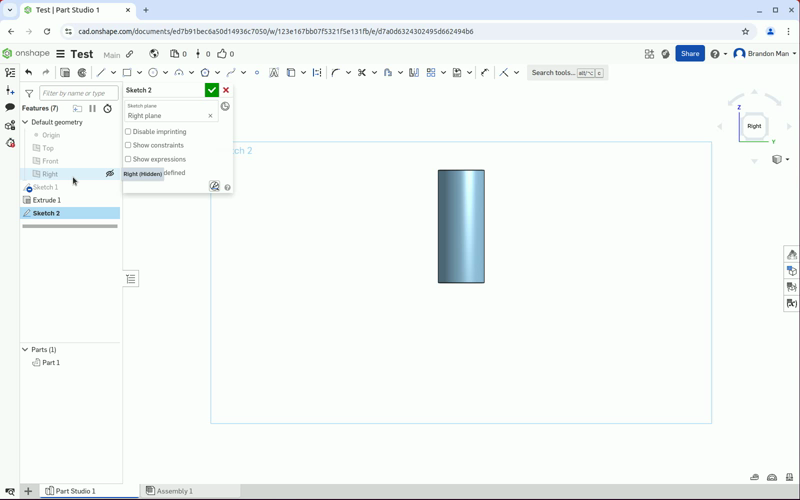
mouse_move(73, 352)
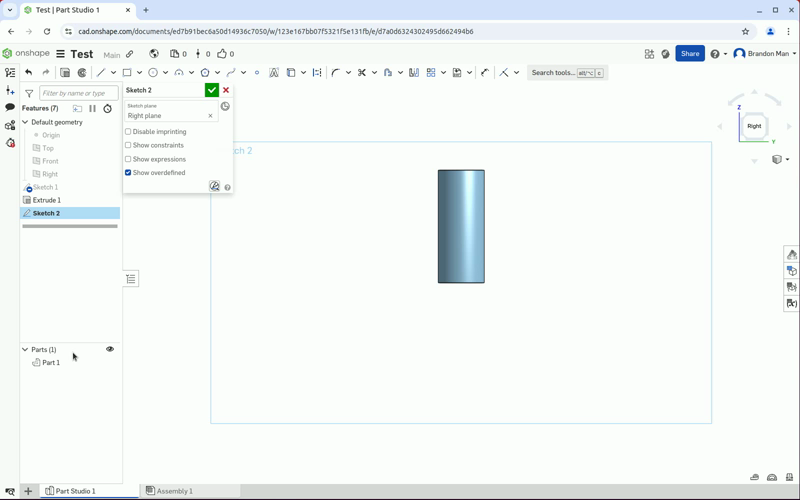
key(y)
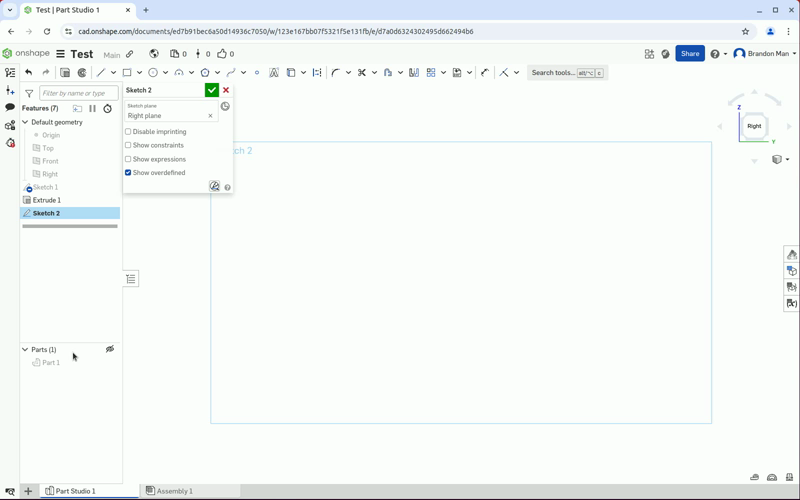
key(c)
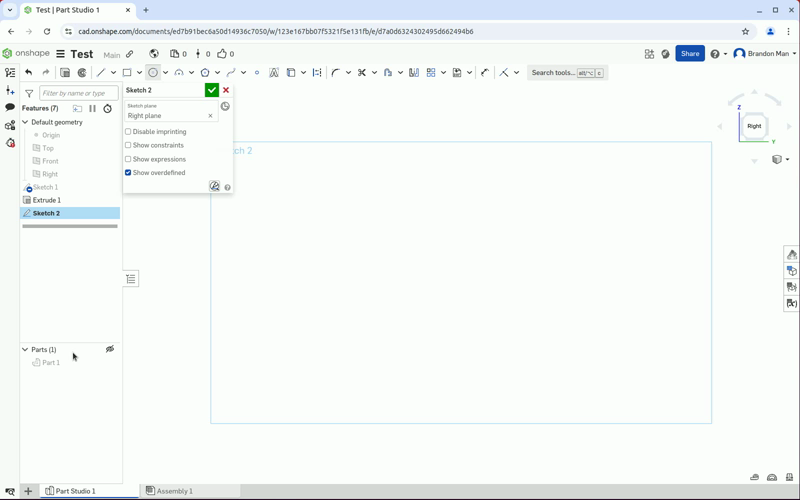
key_down(shift)
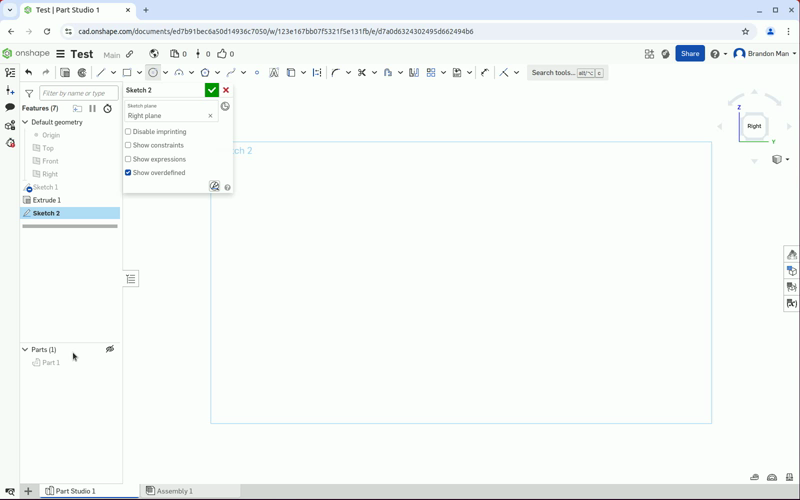
mouse_move(461, 238)
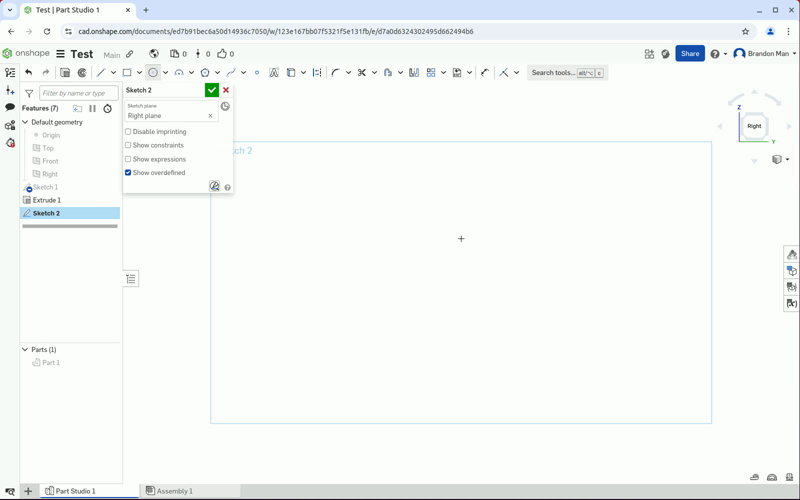
click(461, 238)
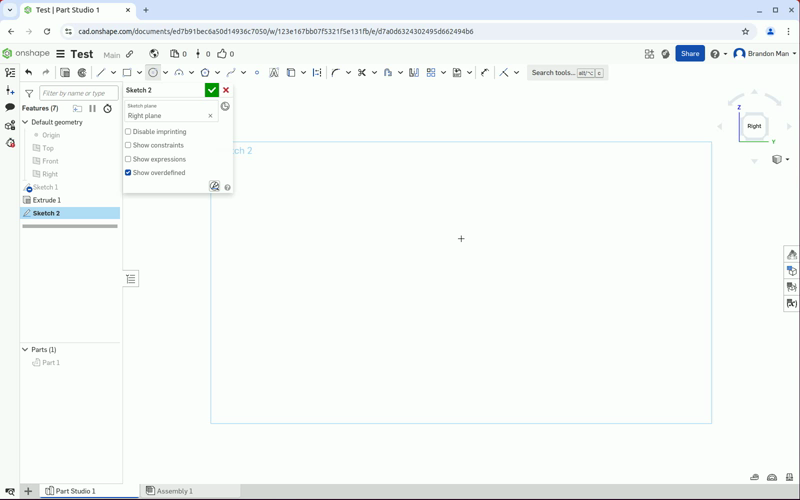
key_up(shift)
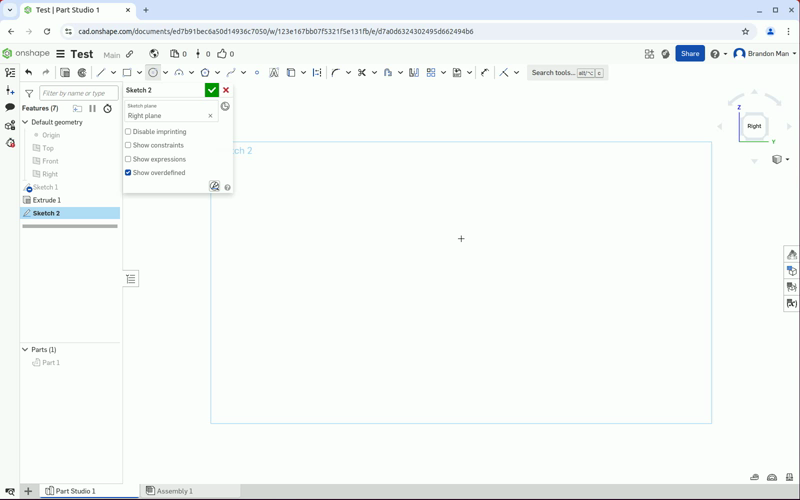
mouse_move(464, 238)
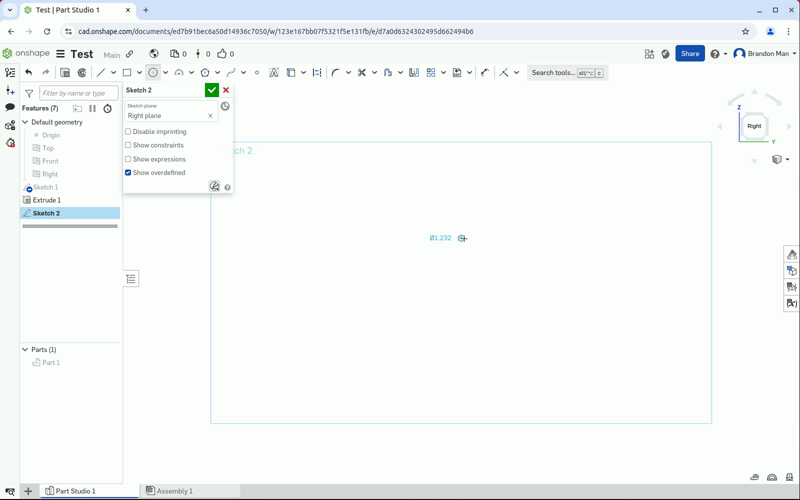
click(464, 238)
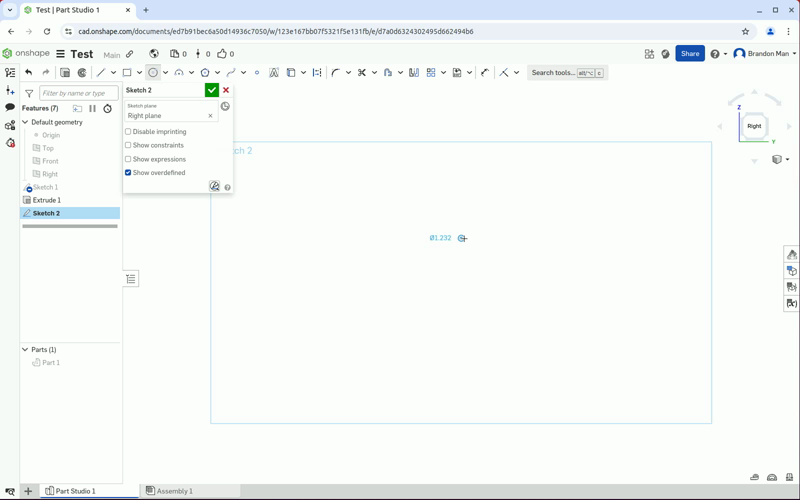
key(esc)
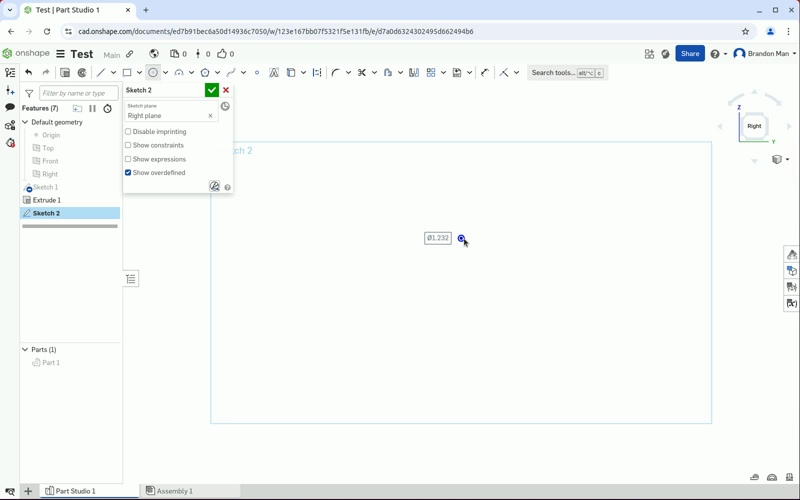
mouse_move(461, 237)
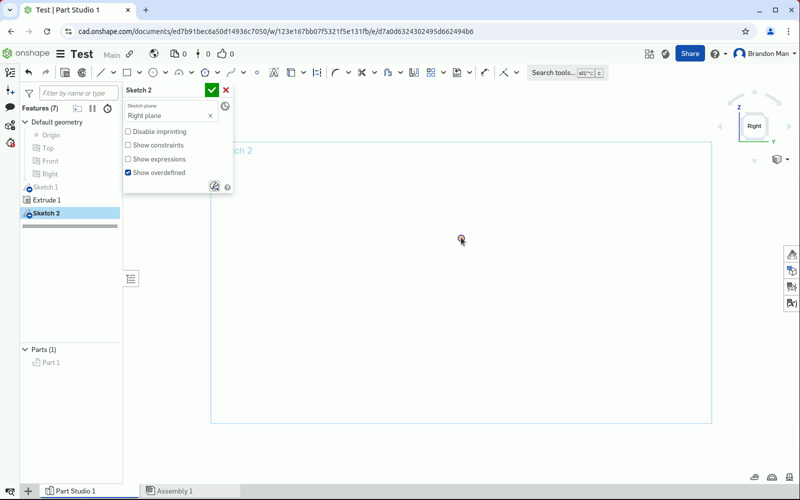
scroll(6)
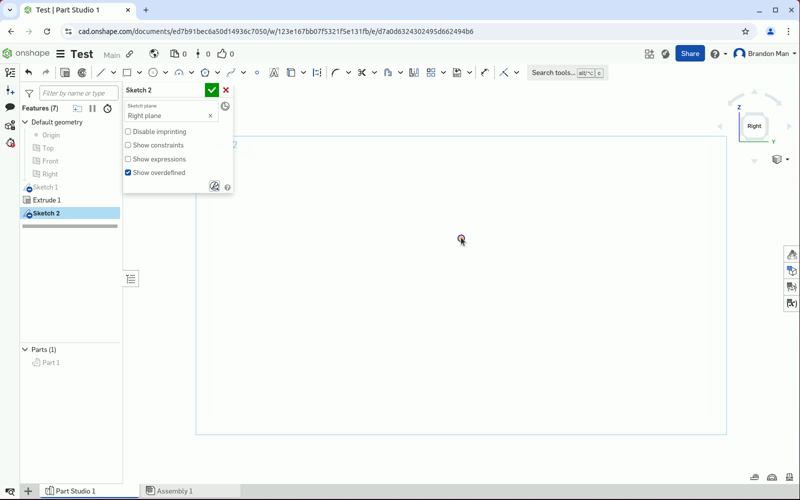
scroll(6)
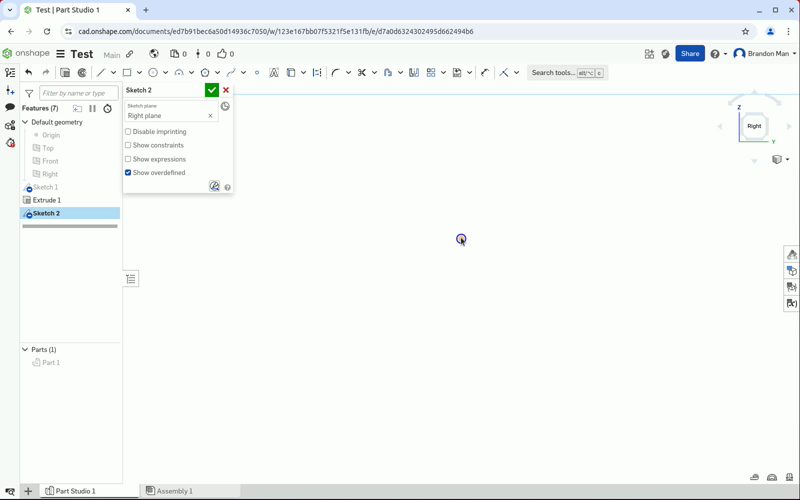
scroll(6)
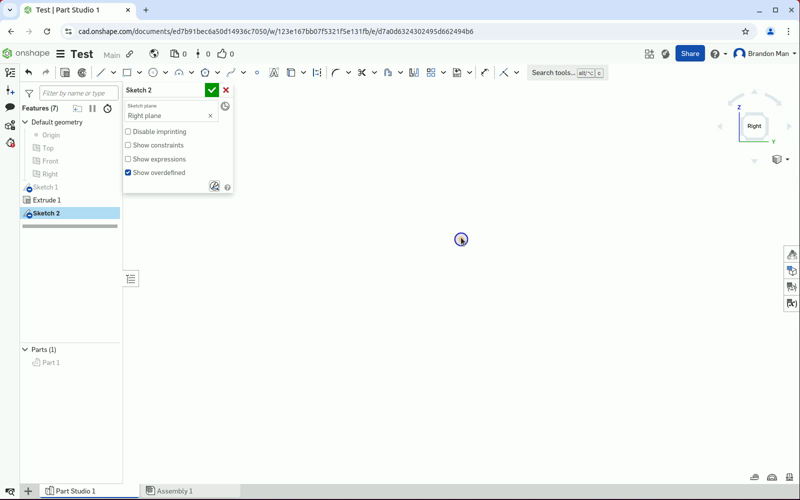
scroll(6)
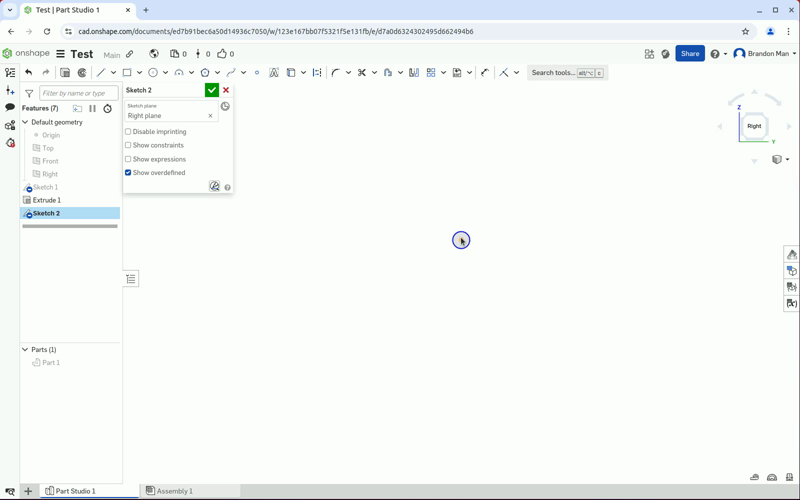
scroll(6)
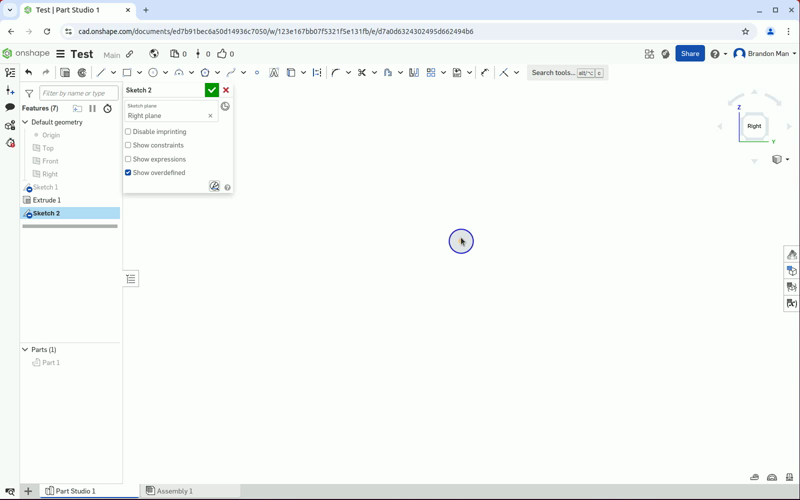
scroll(6)
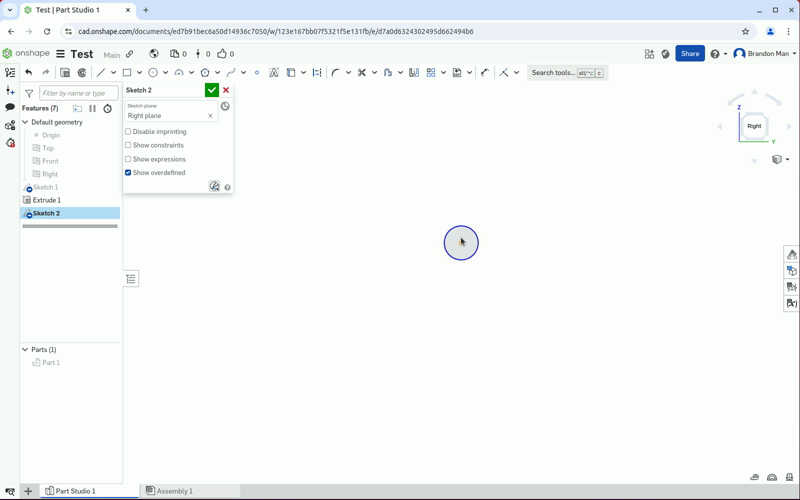
scroll(6)
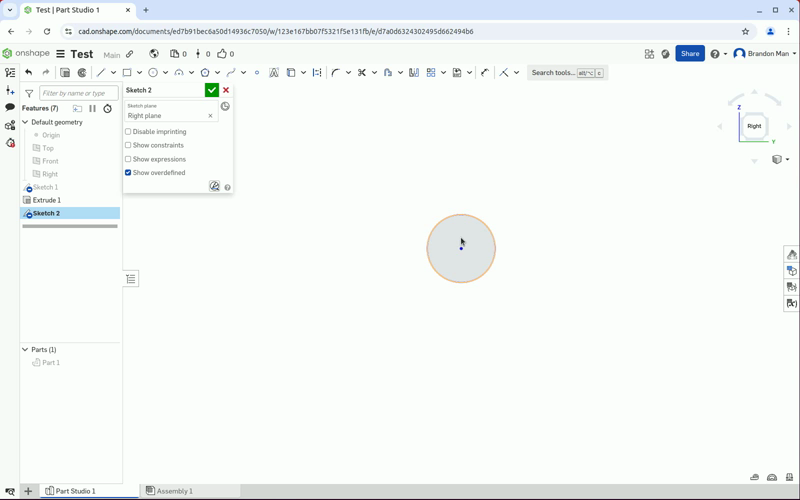
click(461, 237)
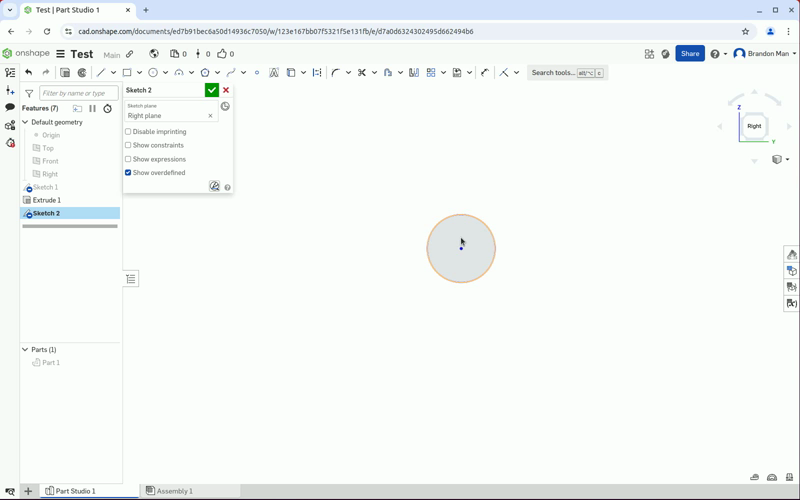
scroll(-6)
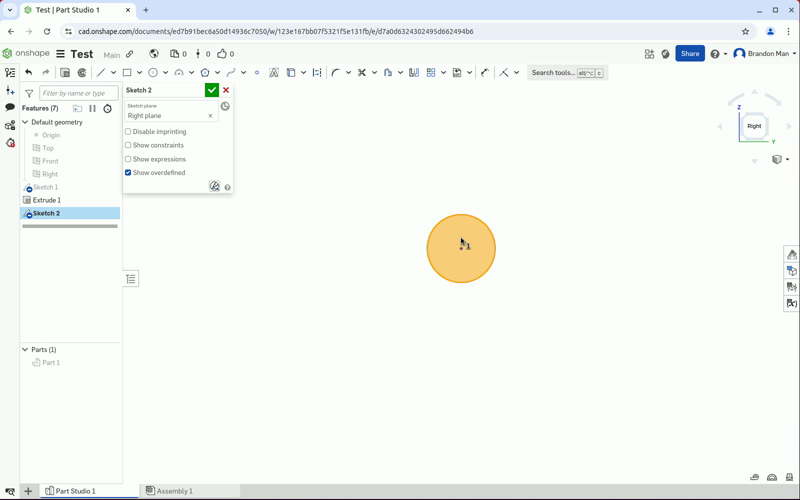
scroll(-6)
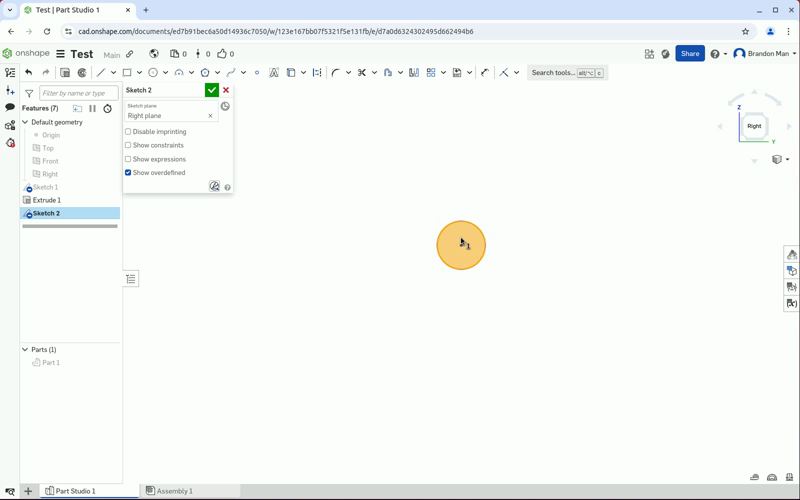
scroll(-6)
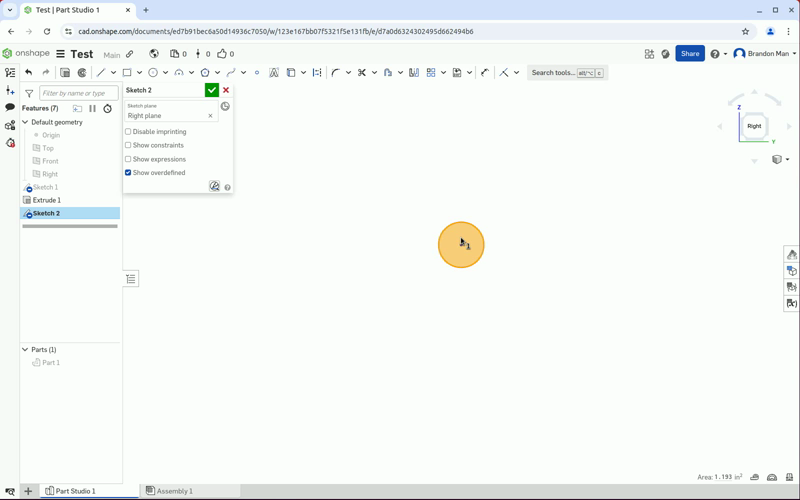
scroll(-6)
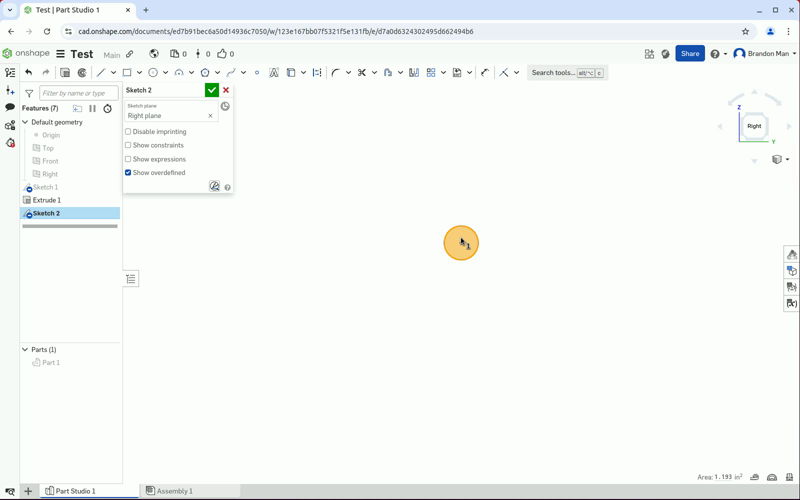
scroll(-6)
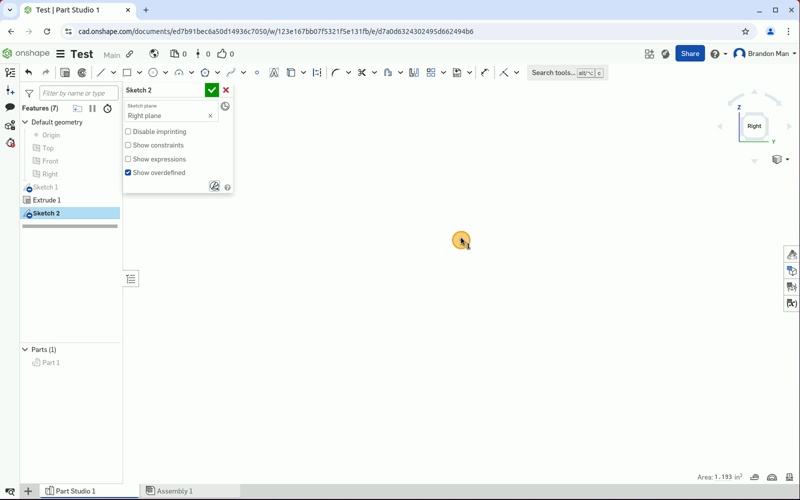
scroll(-6)
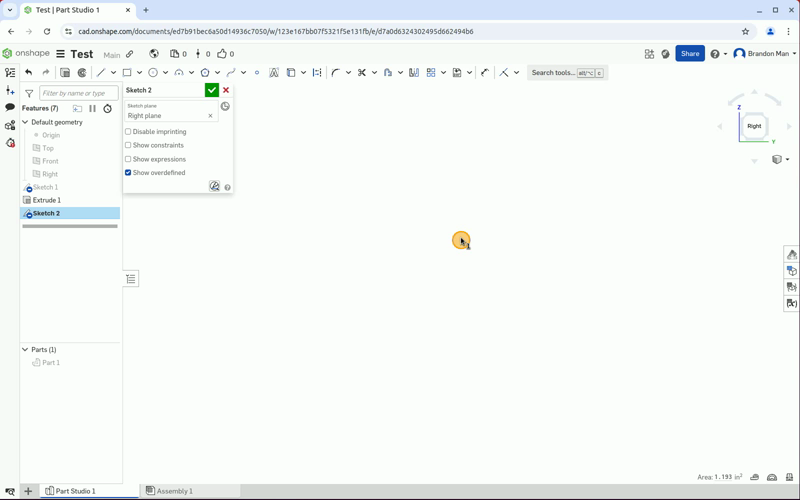
scroll(-6)
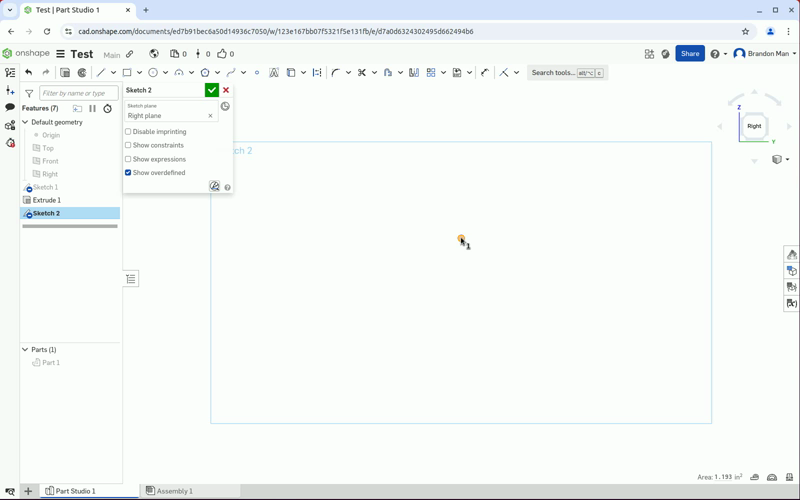
mouse_move(73, 352)
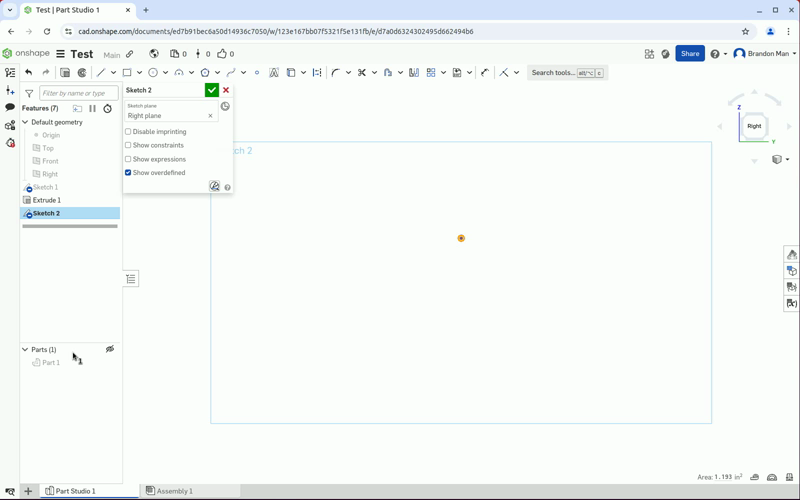
key(shift+y)
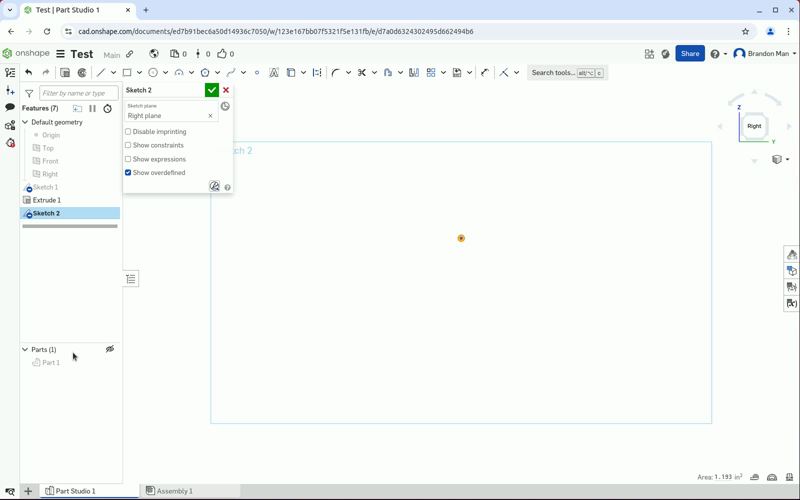
key(shift+e)
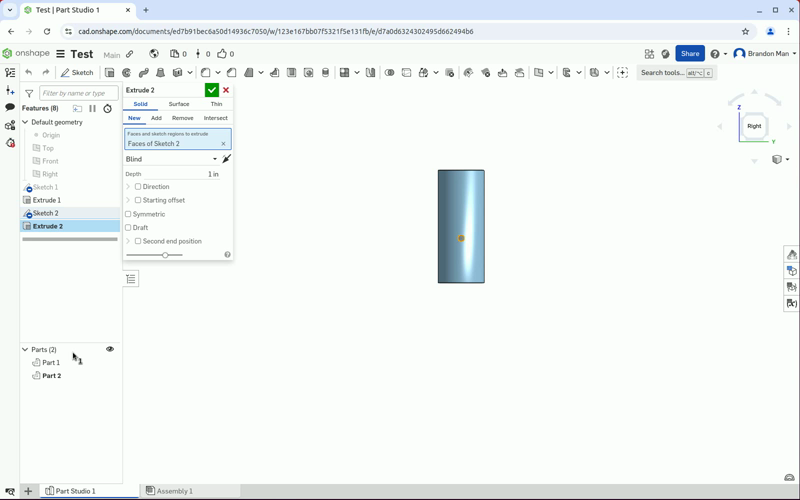
mouse_move(143, 106)
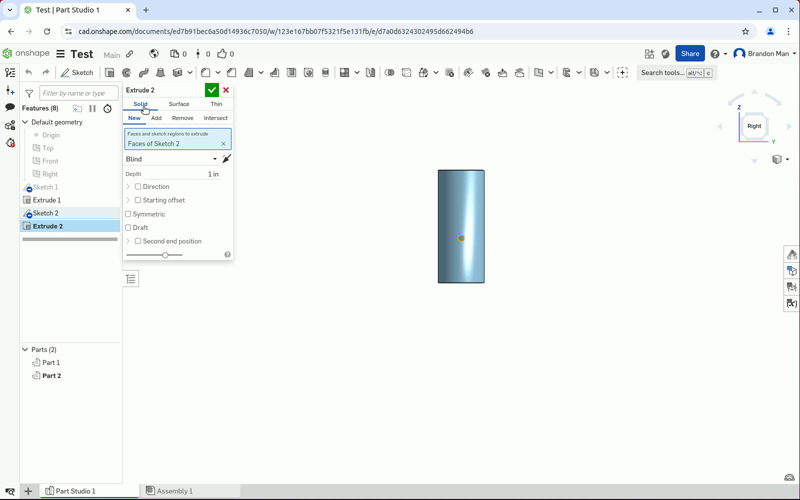
click(143, 106)
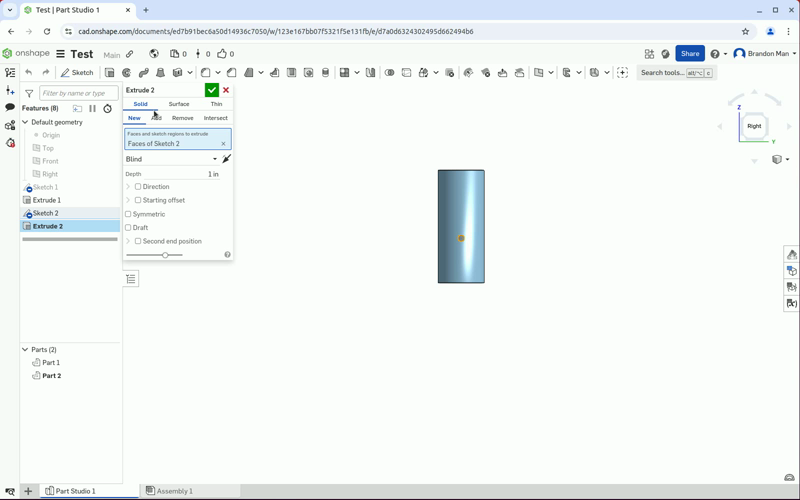
mouse_move(186, 120)
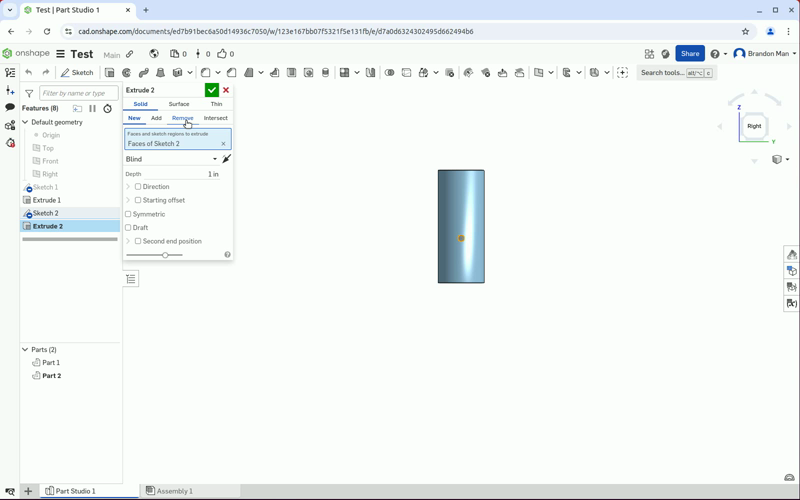
click(186, 120)
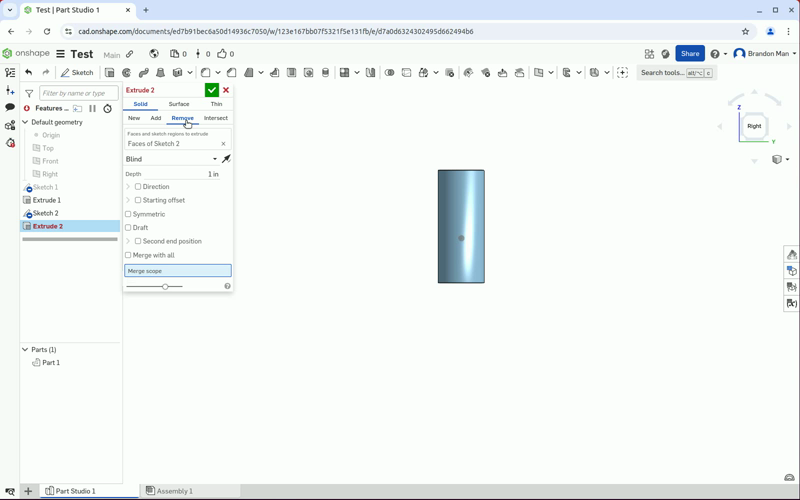
key(tab, 4)
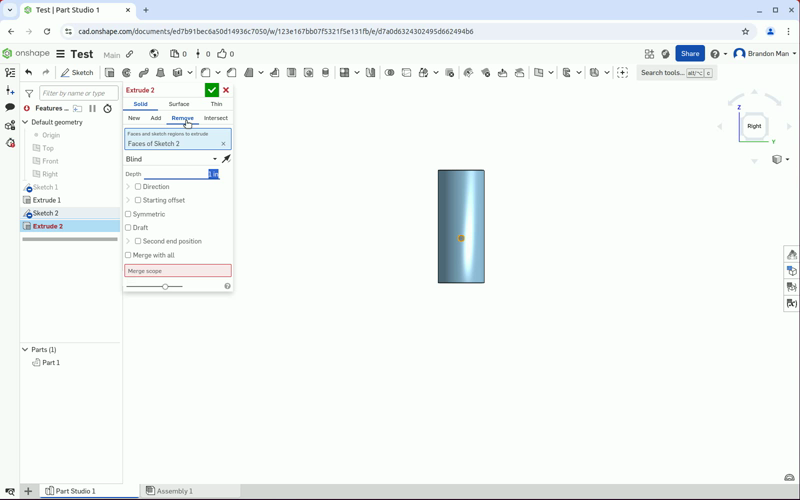
text(18.294)
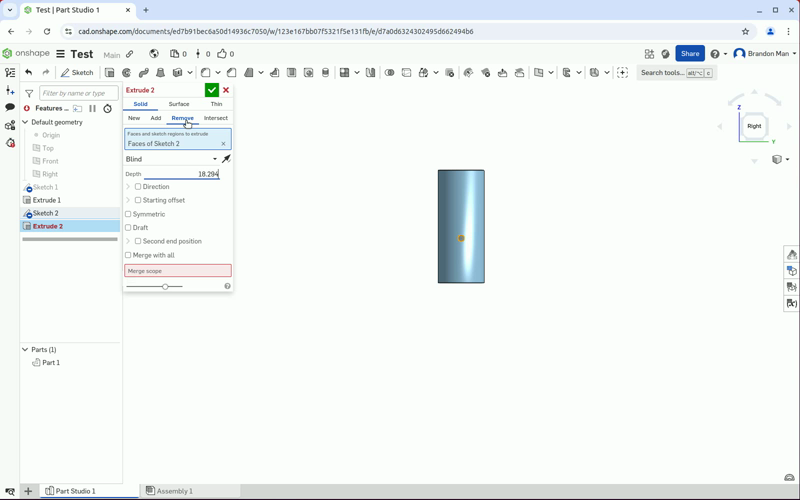
key(tab, 3)
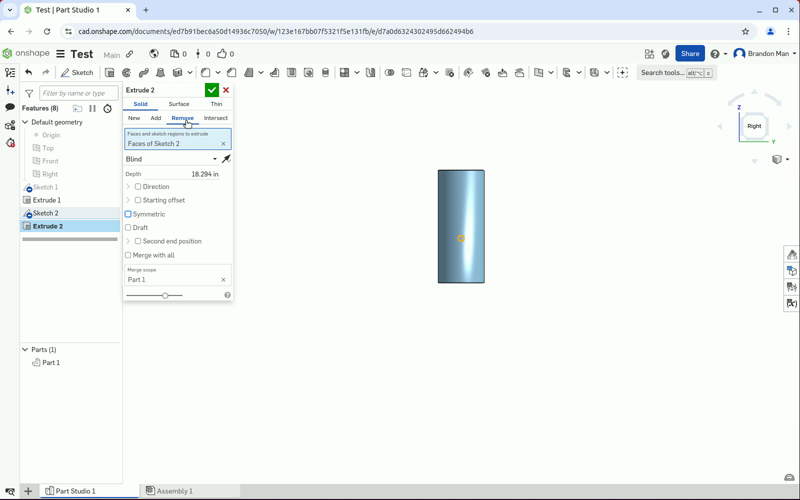
key(space)
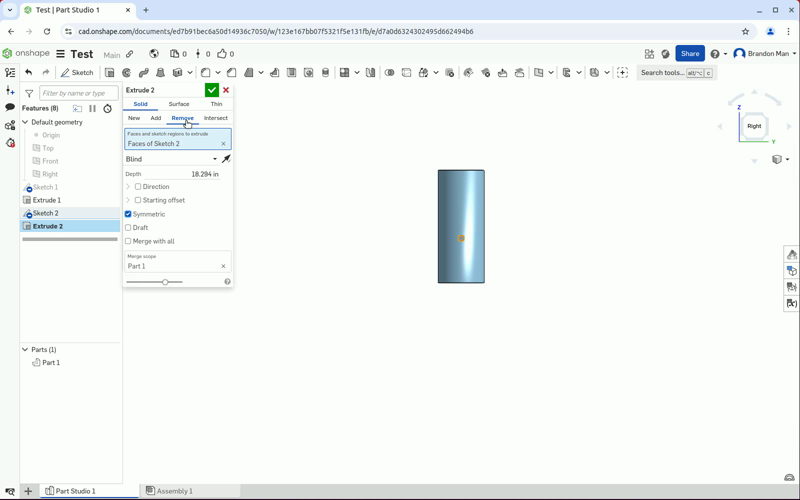
key(tab, 2)
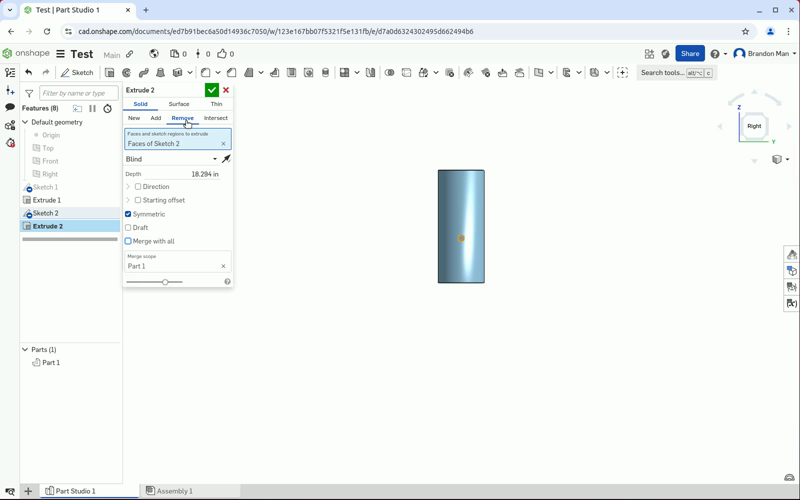
key(space)
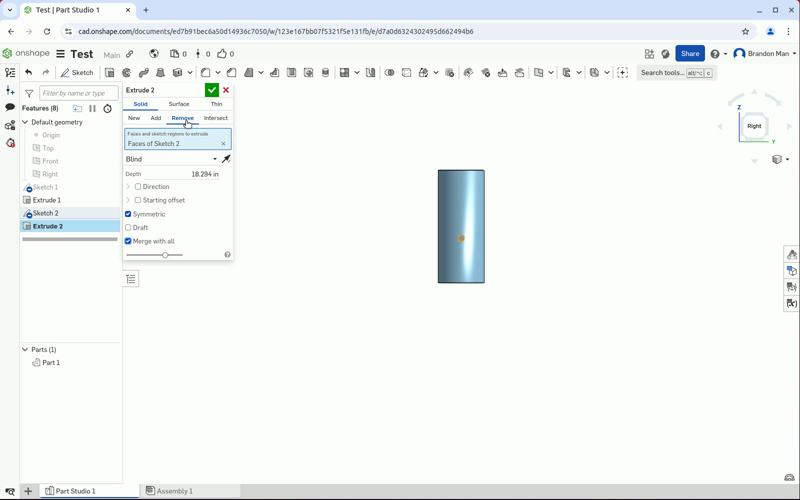
key(enter)
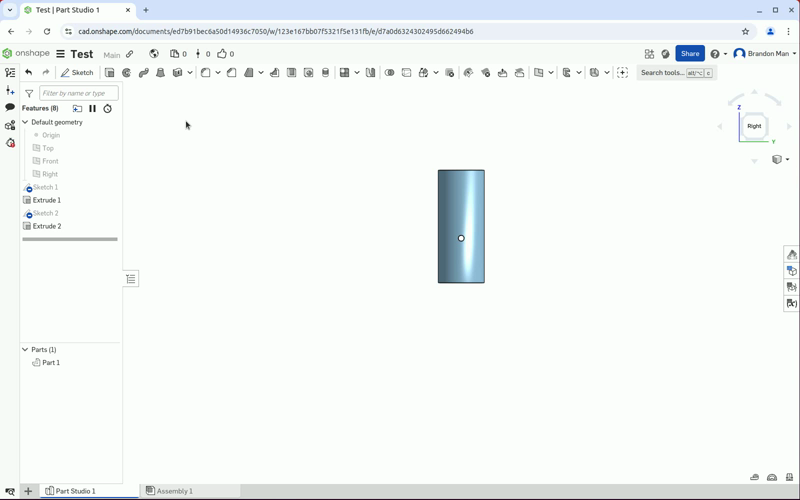
key(shift+h)
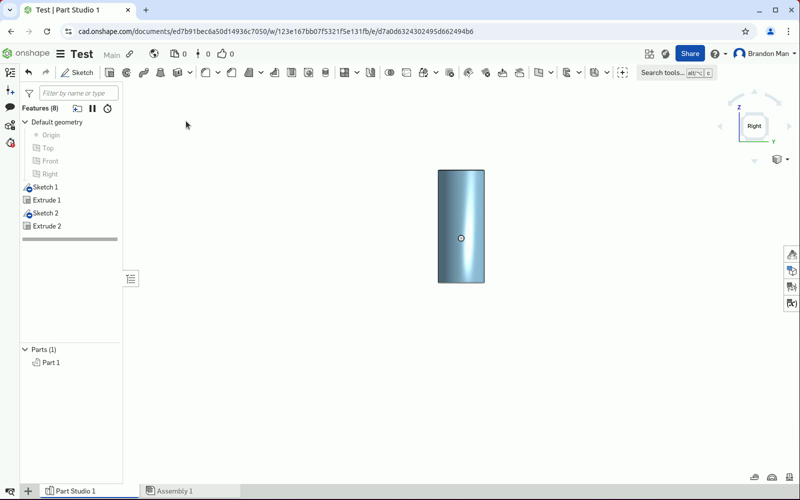
key(shift+h)
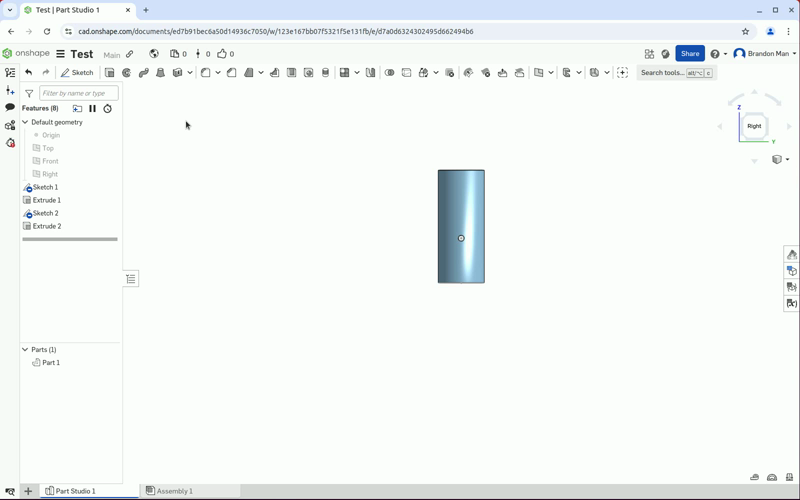
key(shift+7)
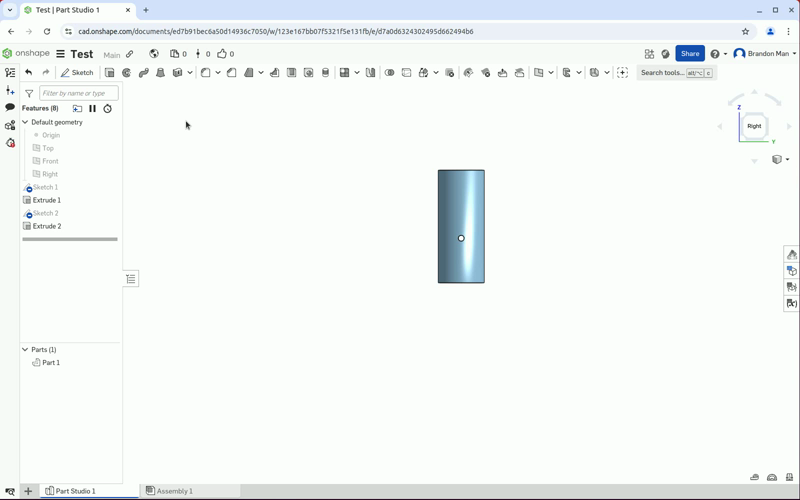
key(right, 2)
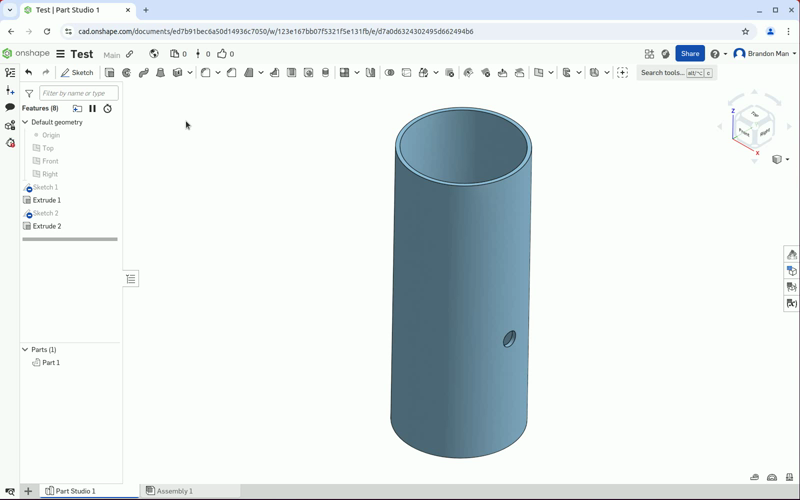
key(down, 2)
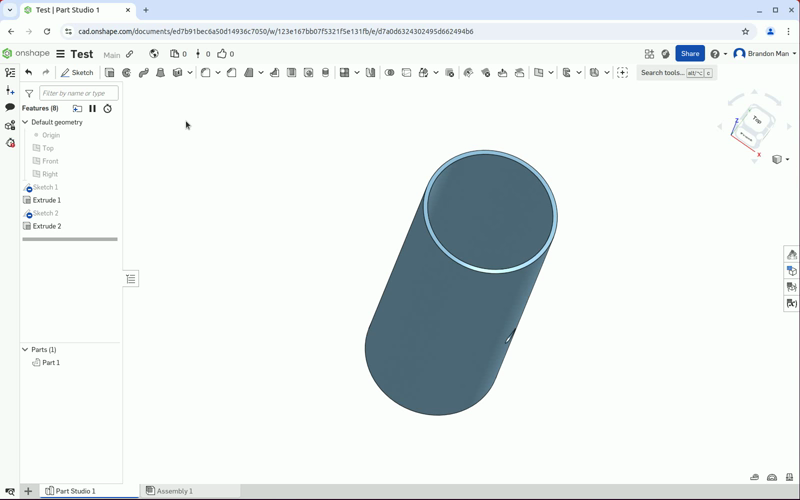
key(up, 2)
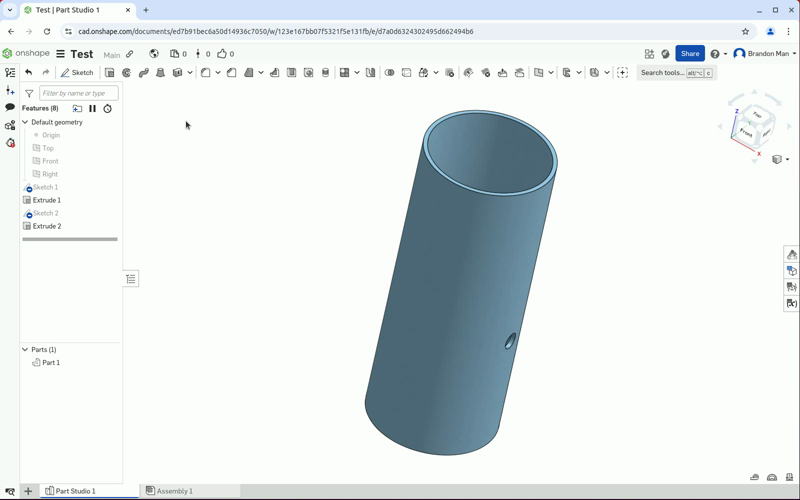
key(left, 2)
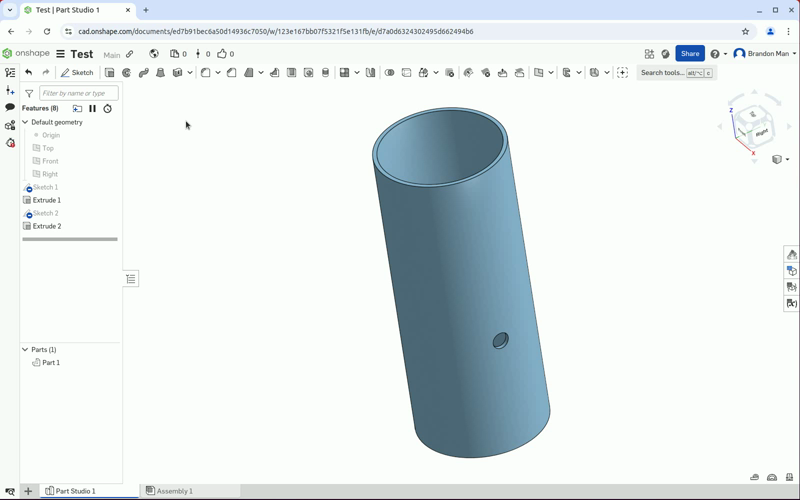
mouse_move(73, 189)
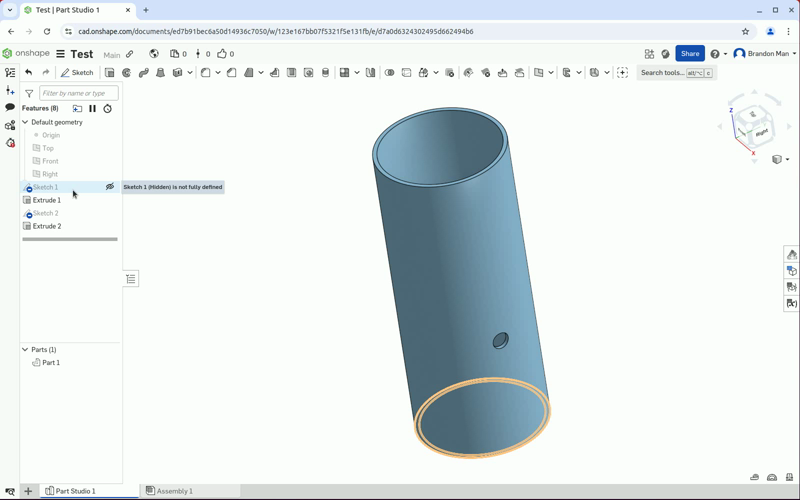
click(73, 189)